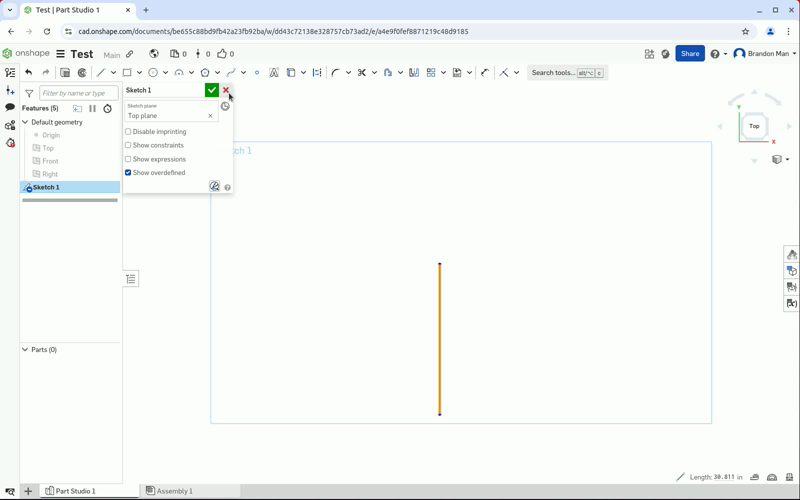
key(shift+h)
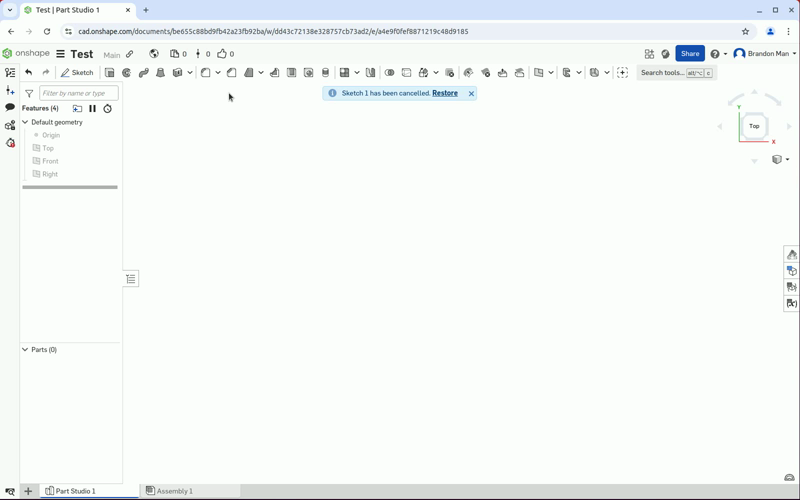
mouse_move(73, 352)
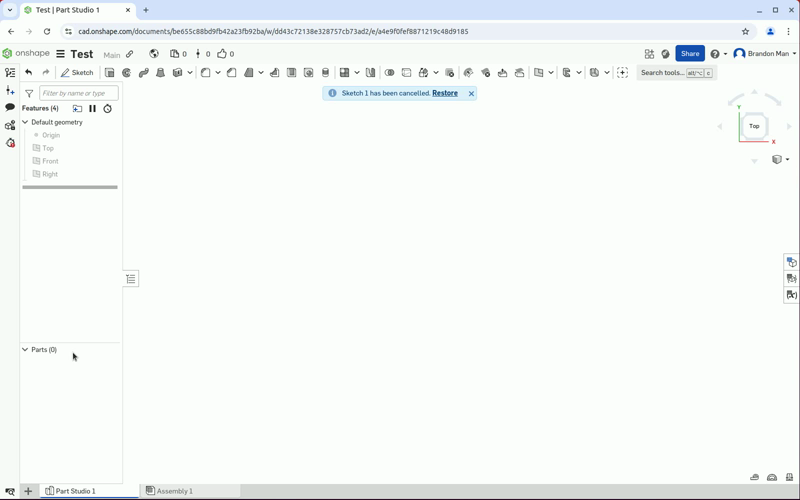
key(y)
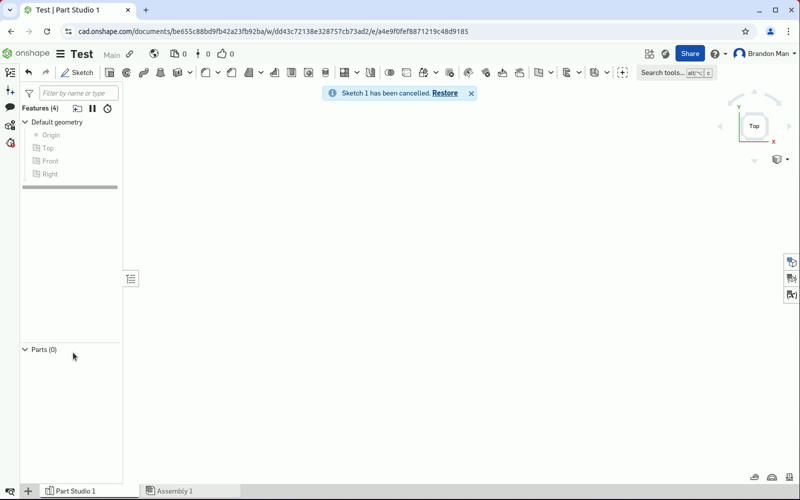
key(shift+p)
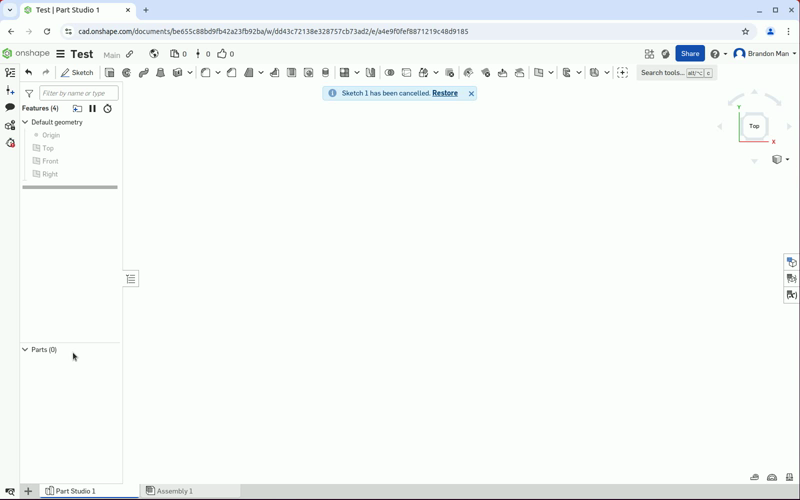
key(space)
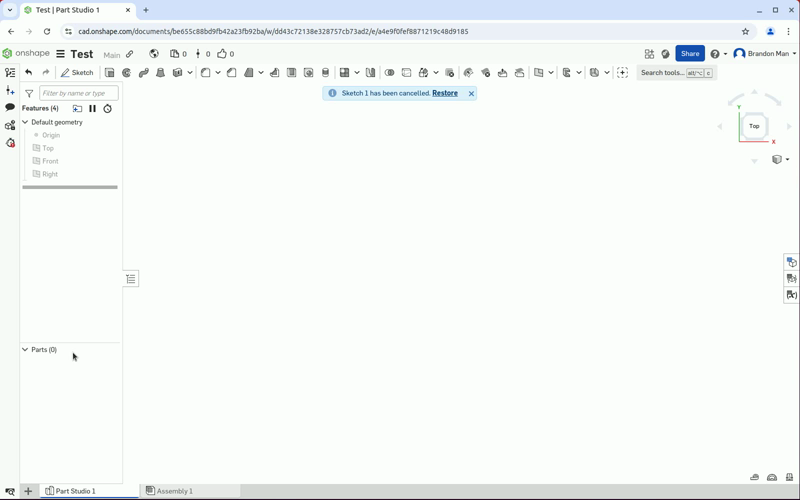
key_down(shift)
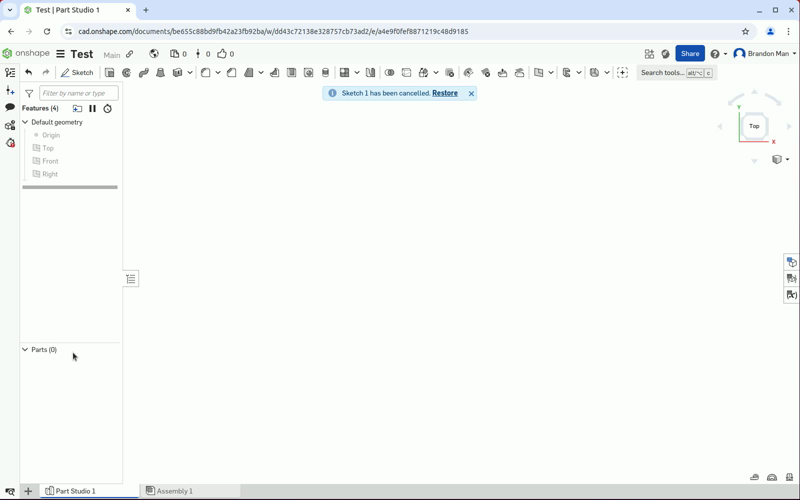
key(up)
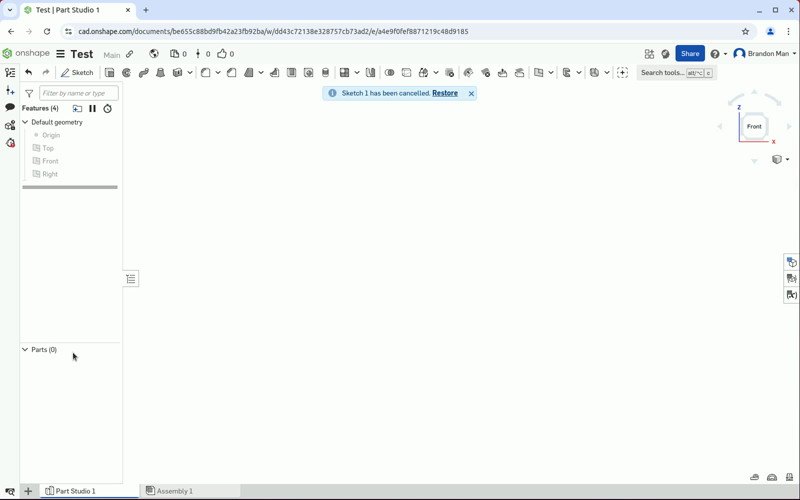
key_up(shift)
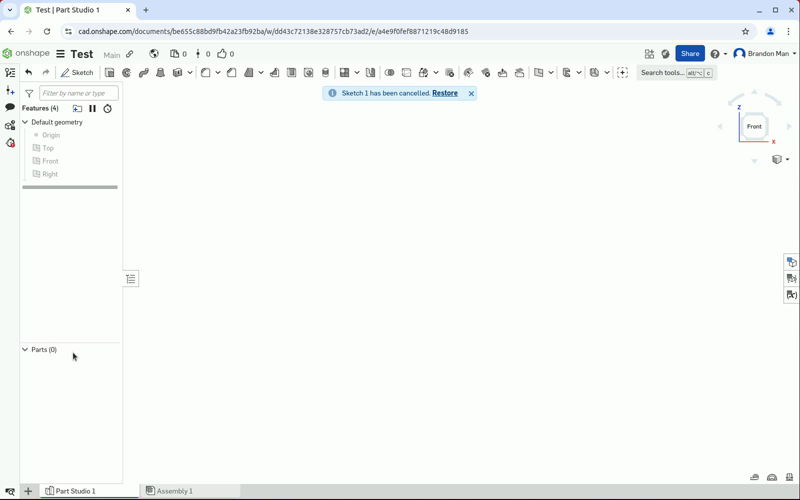
mouse_move(73, 352)
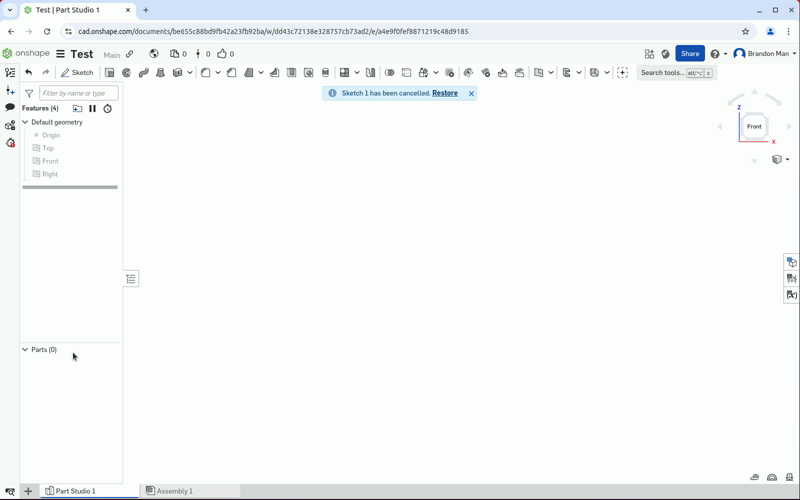
key(shift+y)
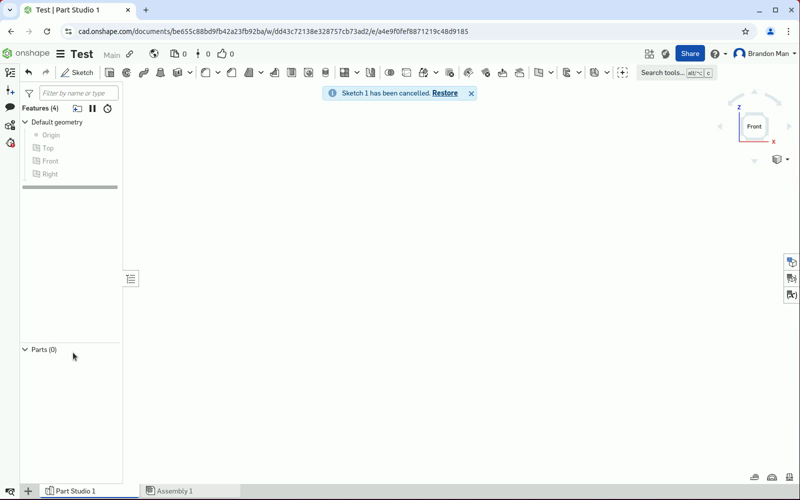
key(shift+s)
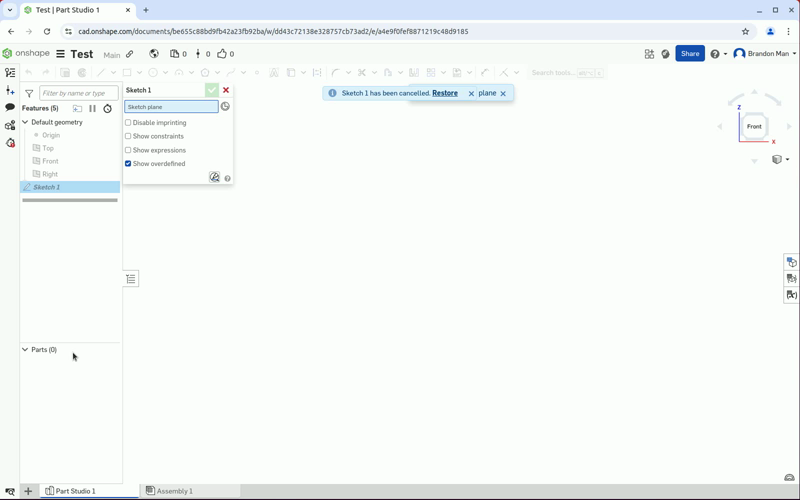
mouse_move(73, 163)
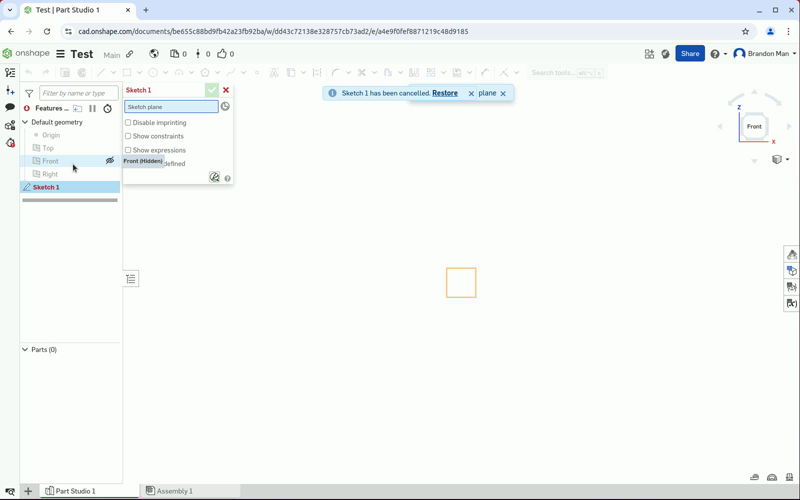
click(73, 163)
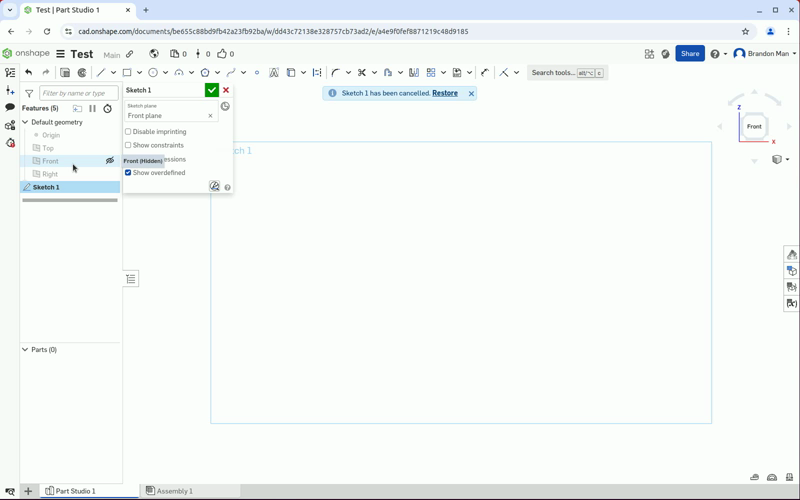
mouse_move(73, 352)
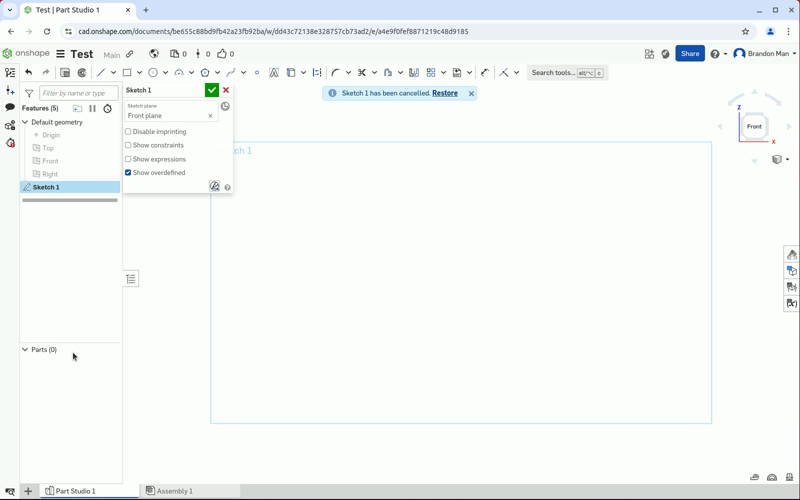
key(y)
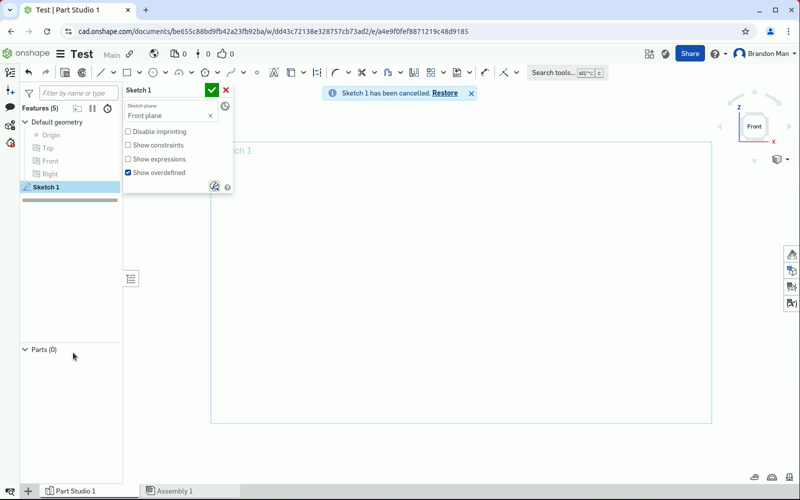
key(l)
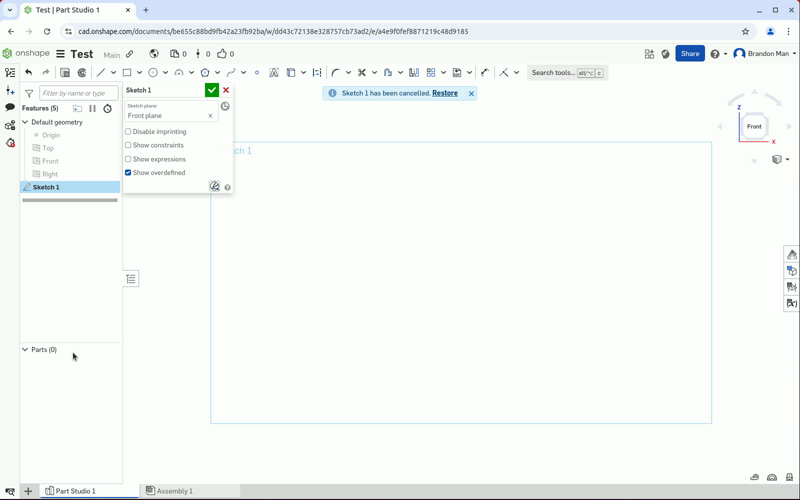
key_down(shift)
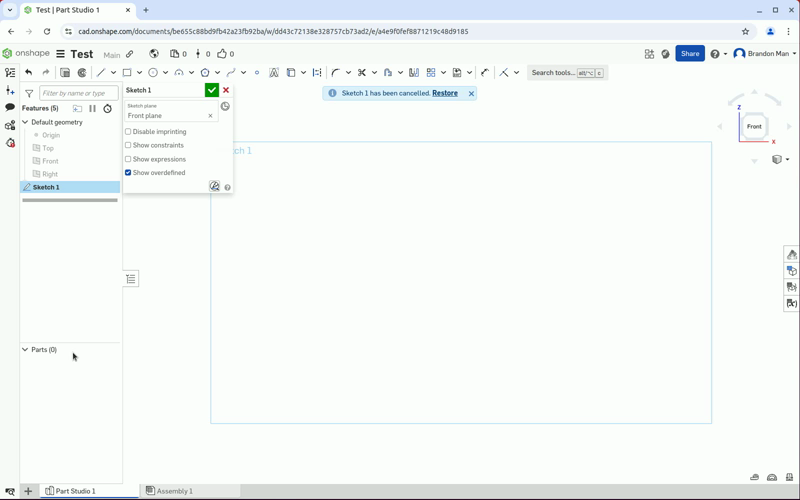
mouse_move(479, 395)
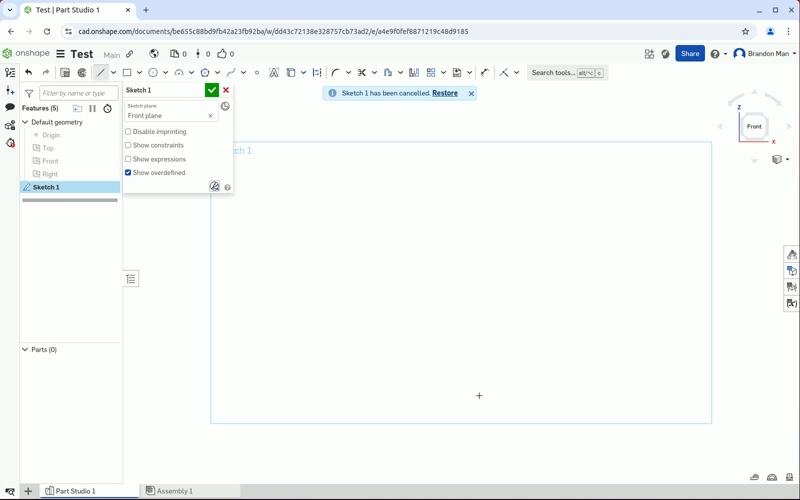
click(479, 395)
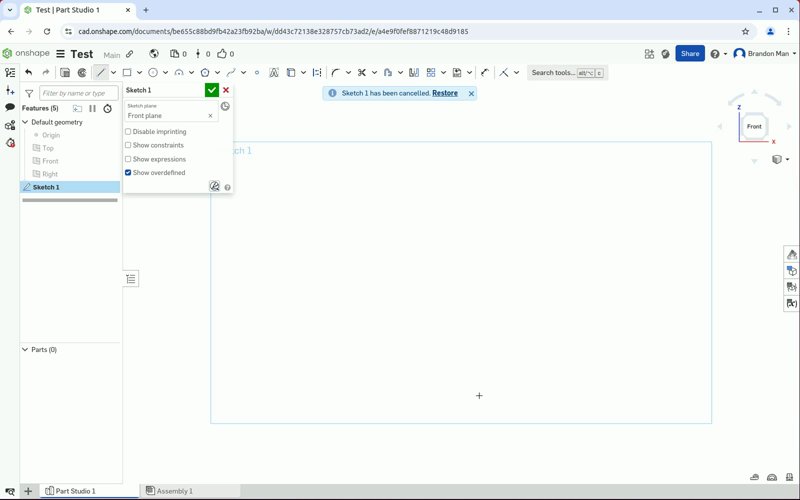
key_up(shift)
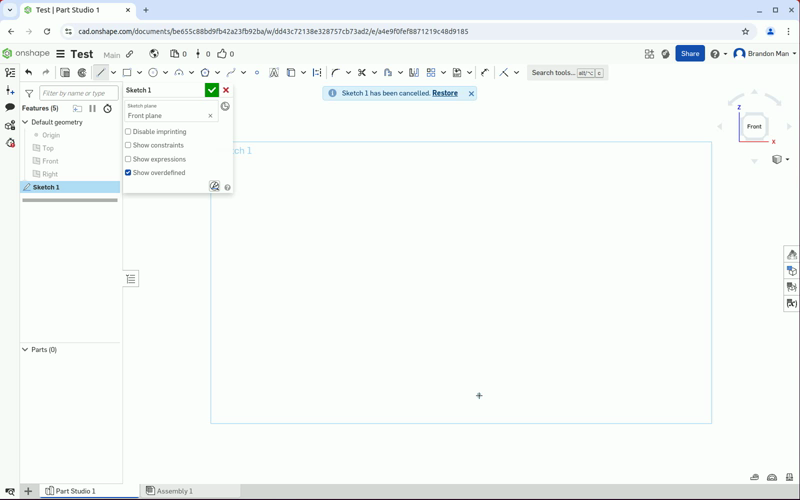
key_down(shift)
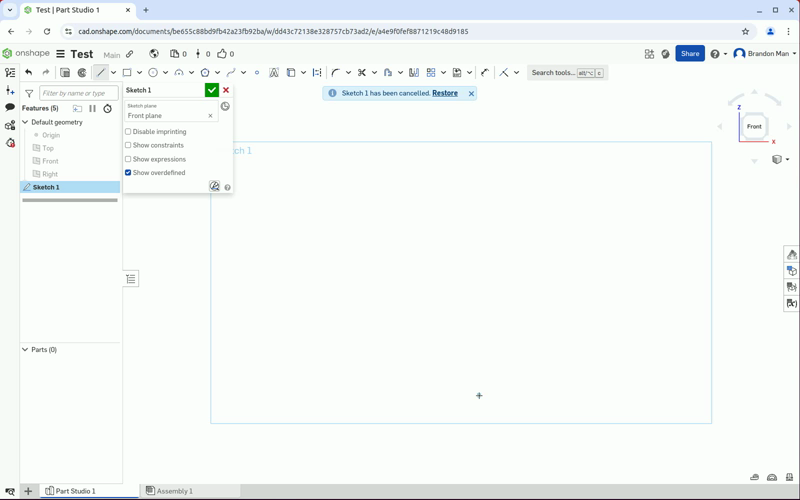
mouse_move(509, 395)
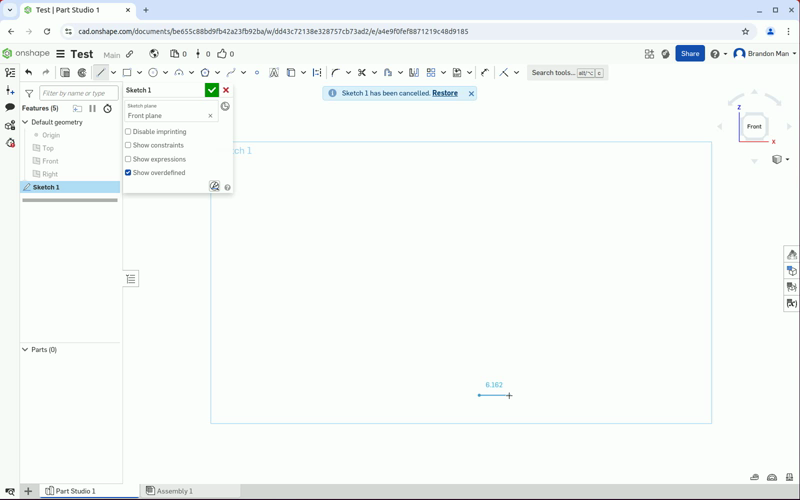
mouse_move(517, 395)
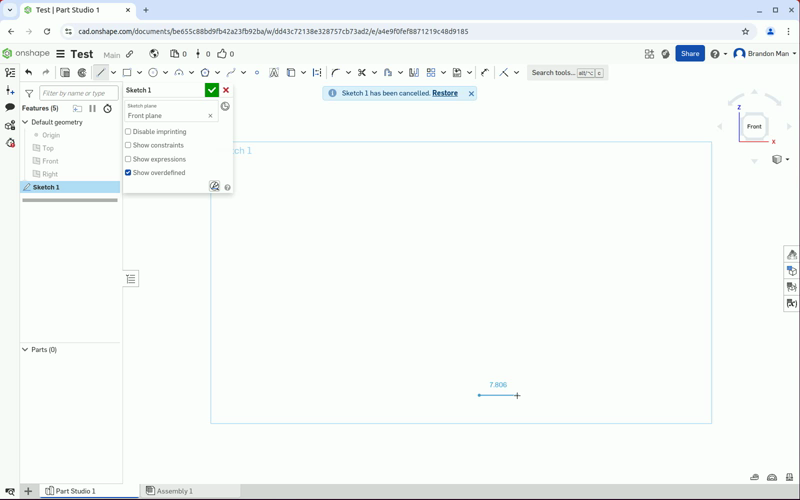
click(517, 395)
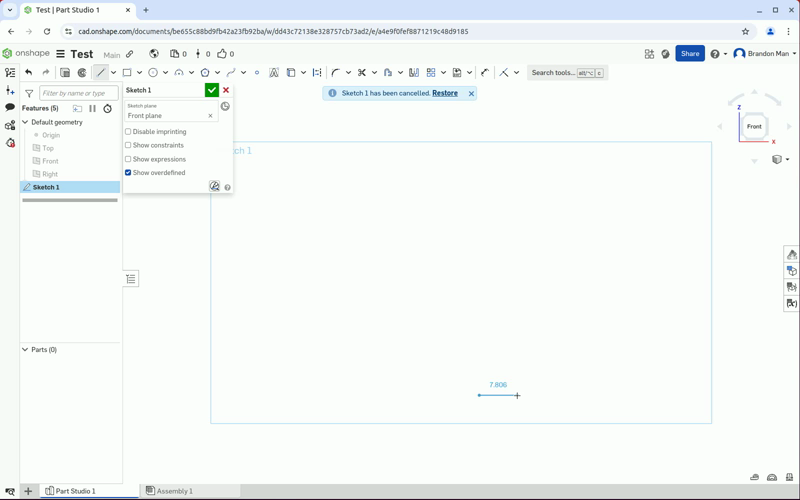
key_up(shift)
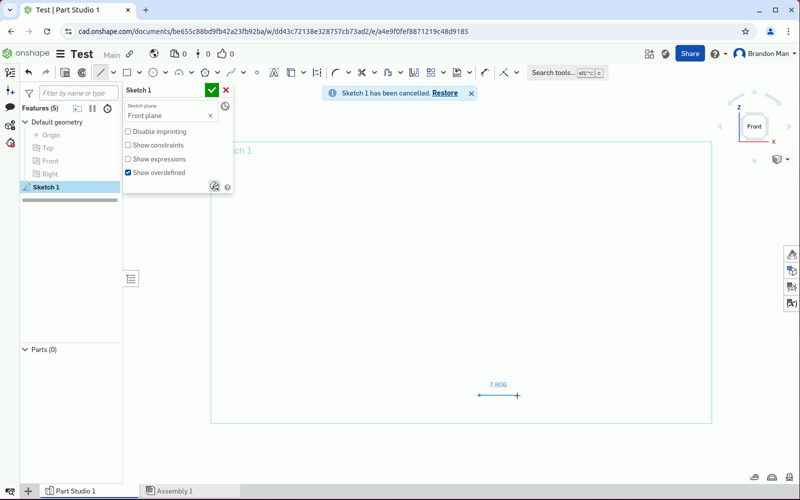
key_down(shift)
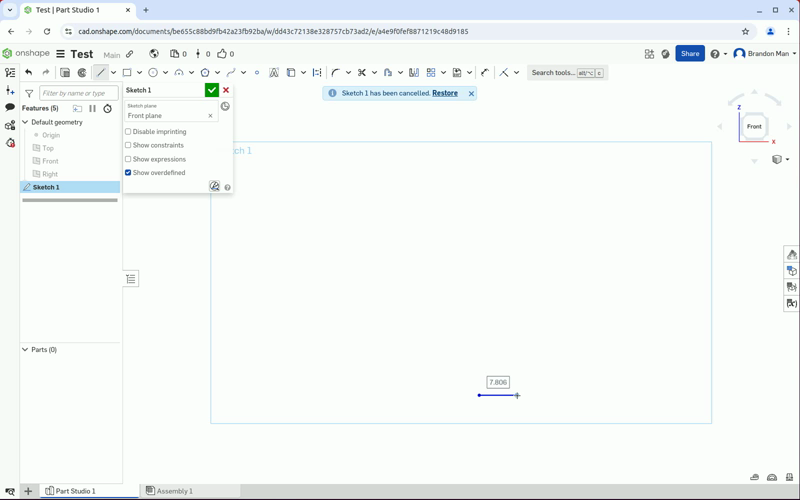
mouse_move(517, 276)
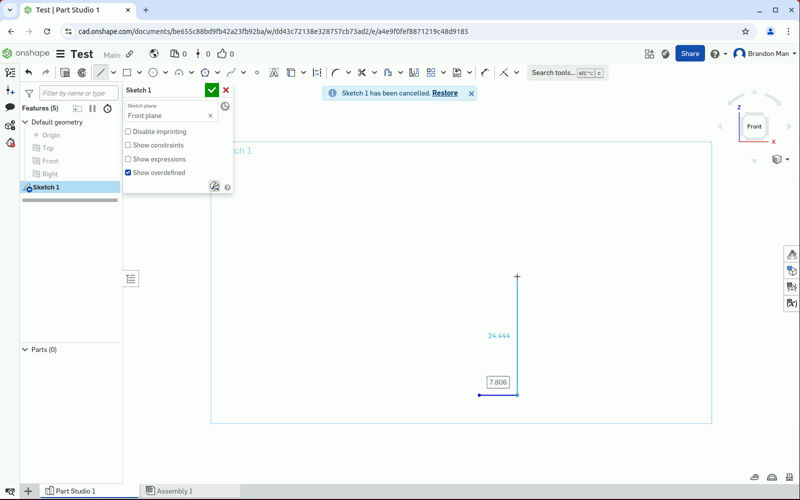
click(517, 276)
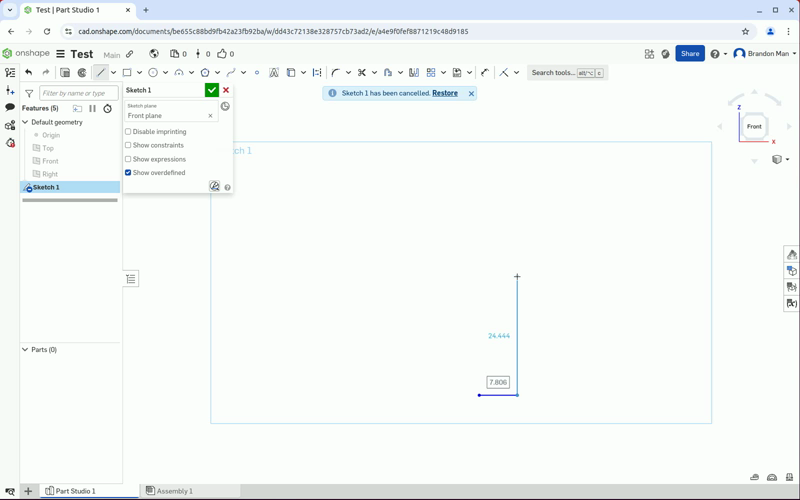
key_up(shift)
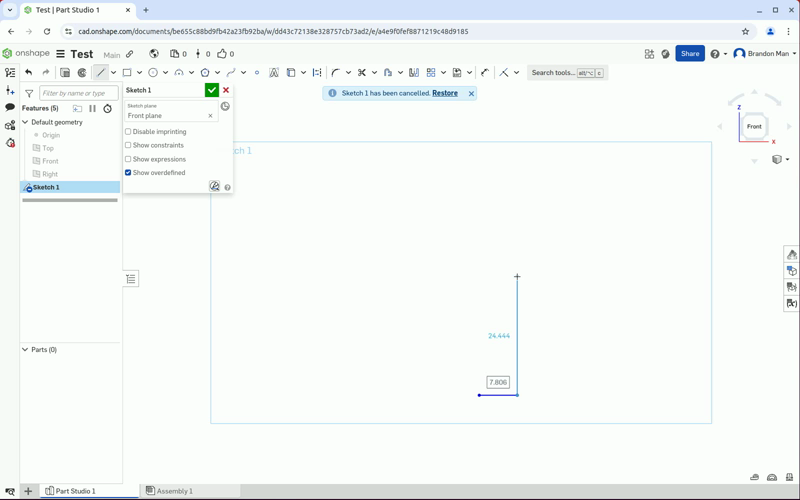
key_down(shift)
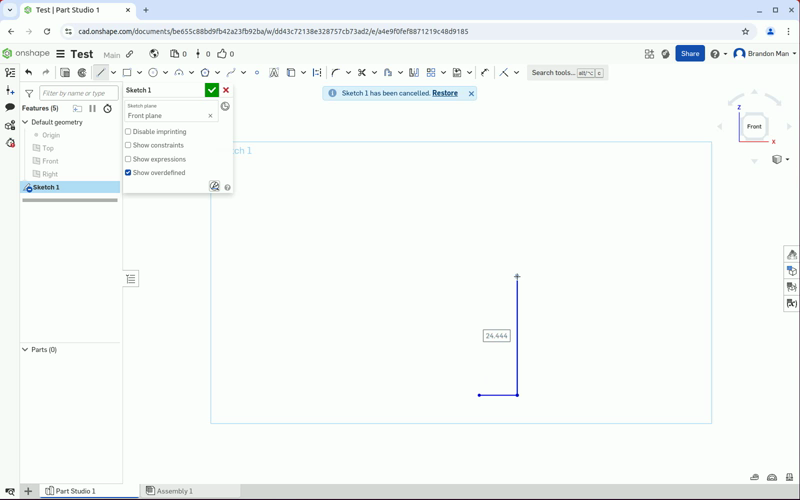
mouse_move(547, 276)
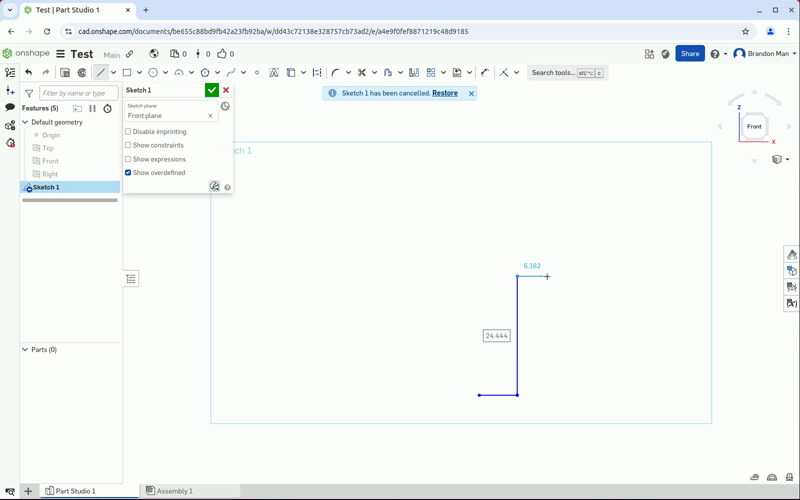
mouse_move(479, 276)
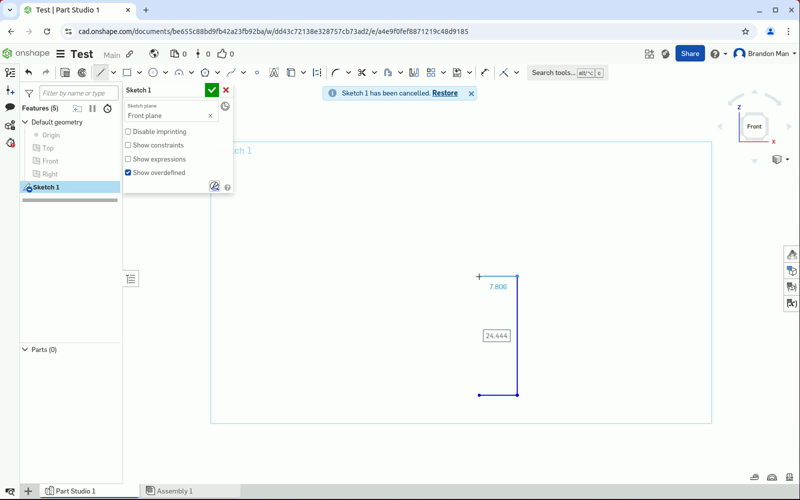
click(479, 276)
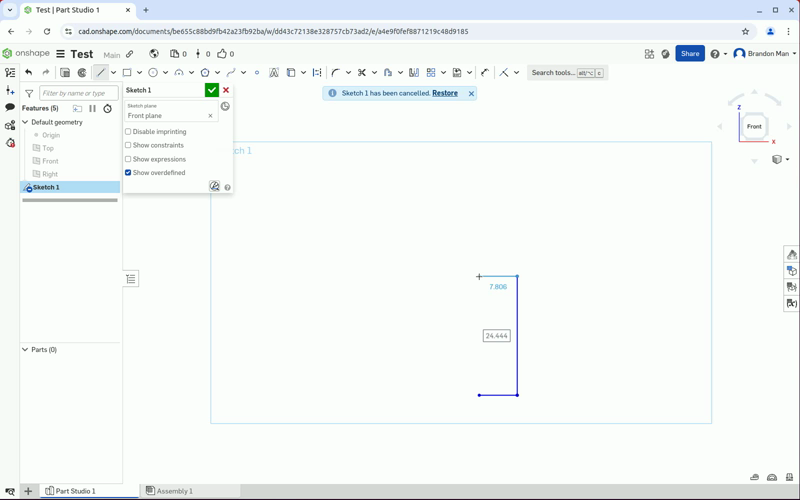
key_up(shift)
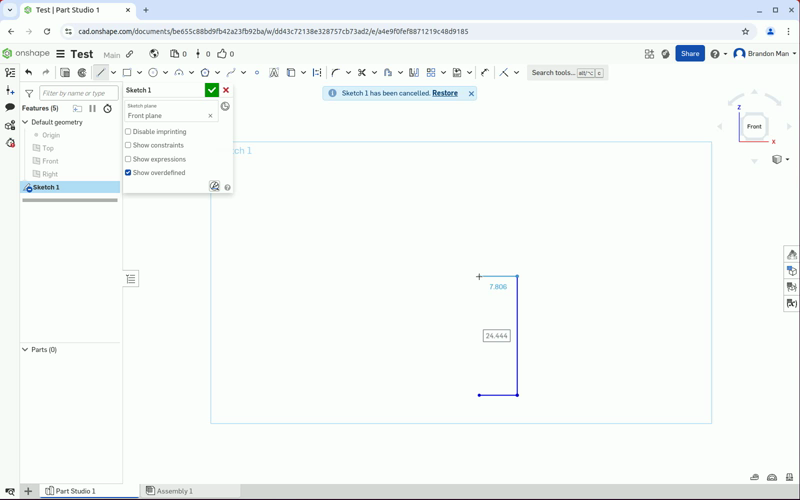
key_down(shift)
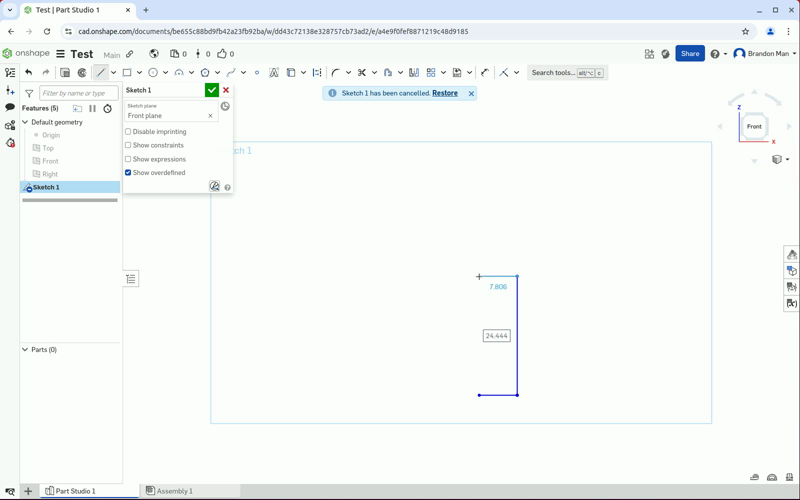
mouse_move(479, 395)
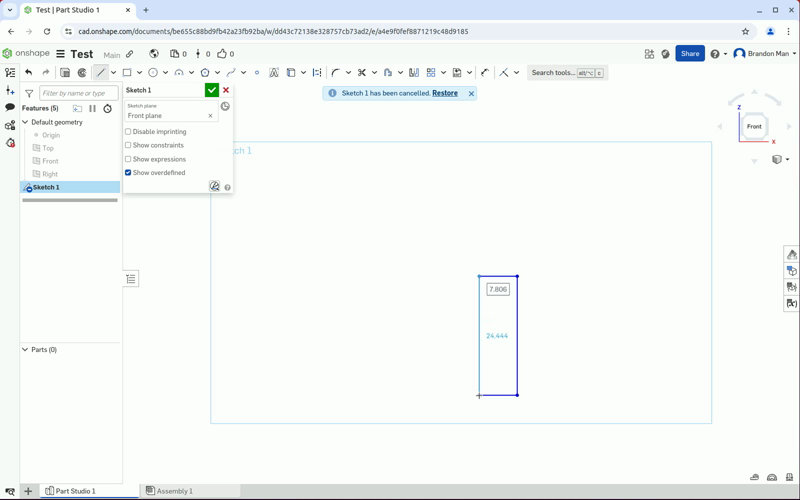
key_up(shift)
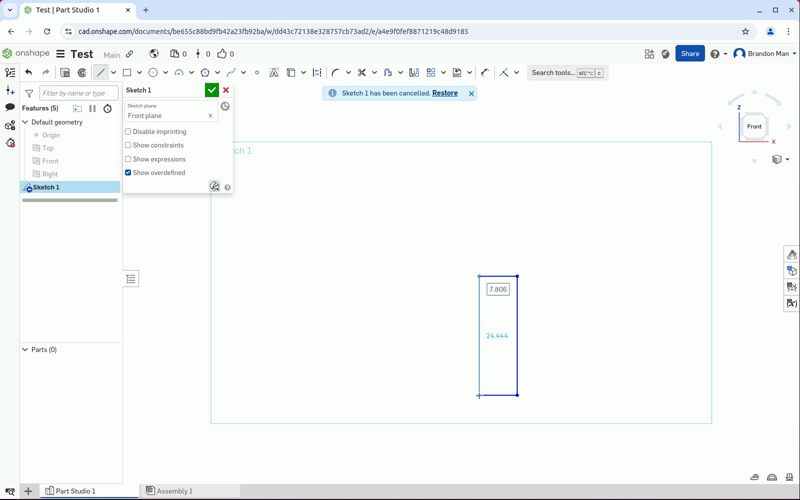
click(479, 395)
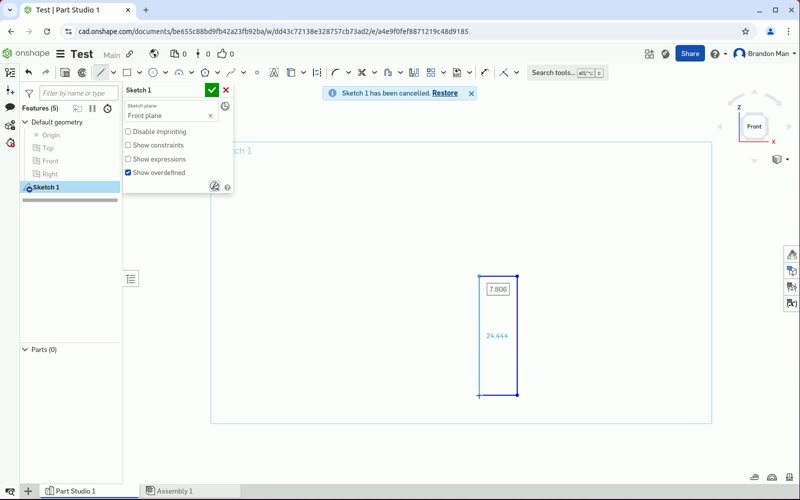
key(esc)
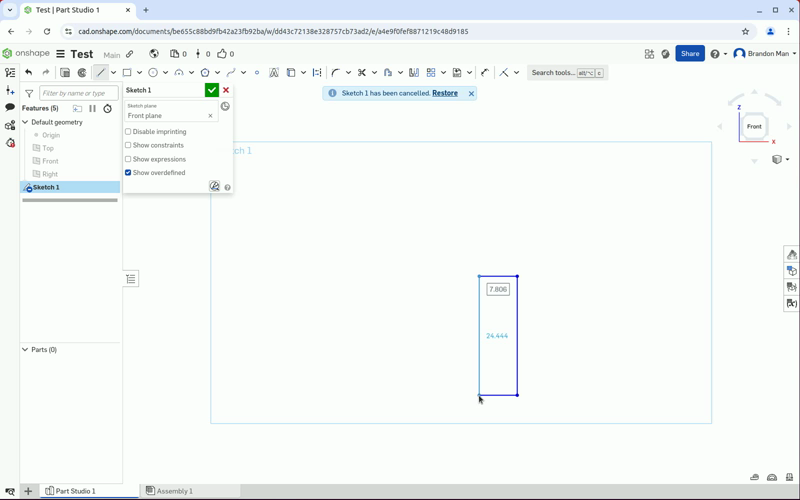
mouse_move(511, 357)
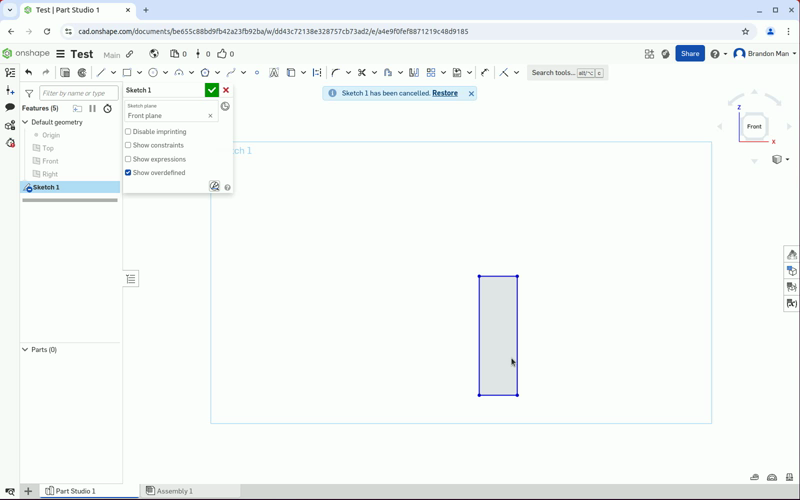
click(511, 357)
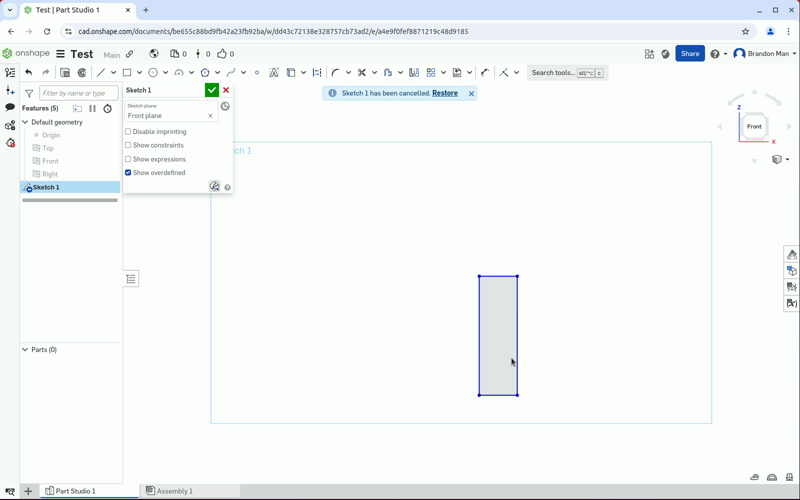
mouse_move(73, 352)
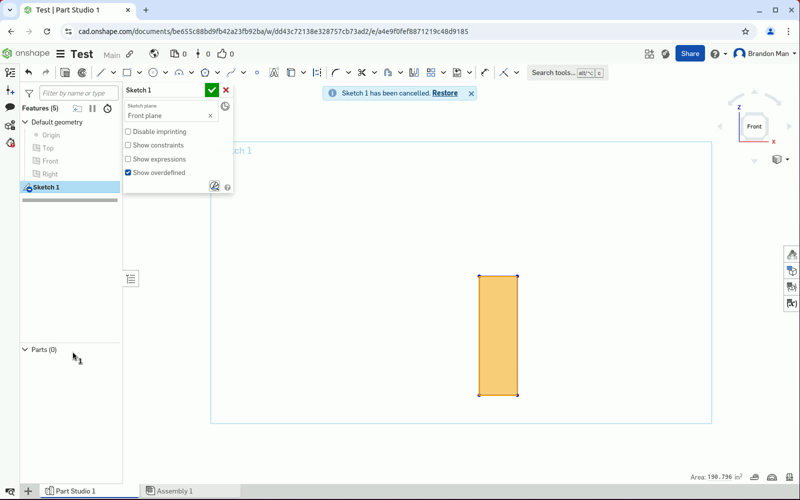
key(shift+y)
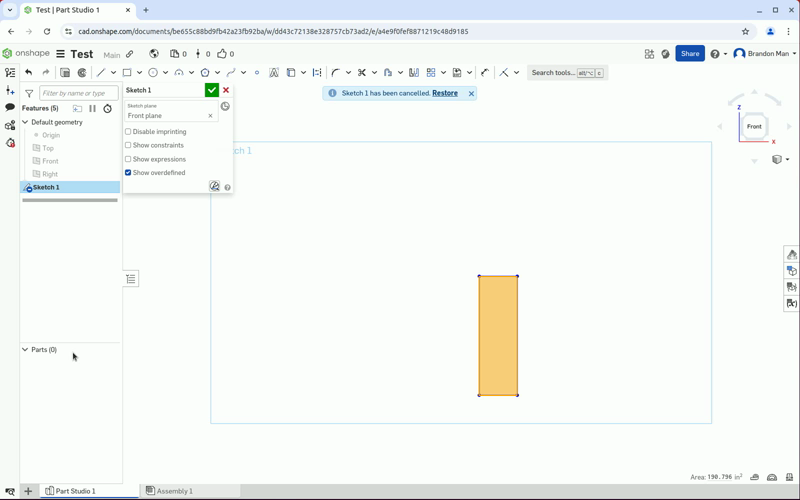
key(shift+e)
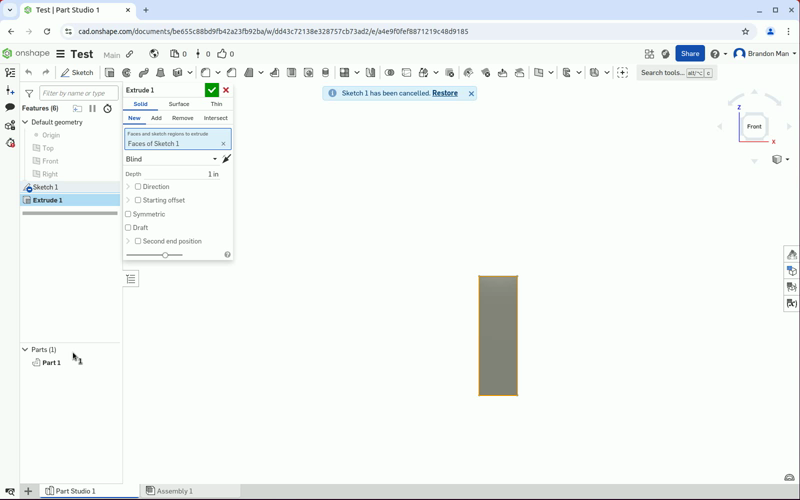
mouse_move(143, 106)
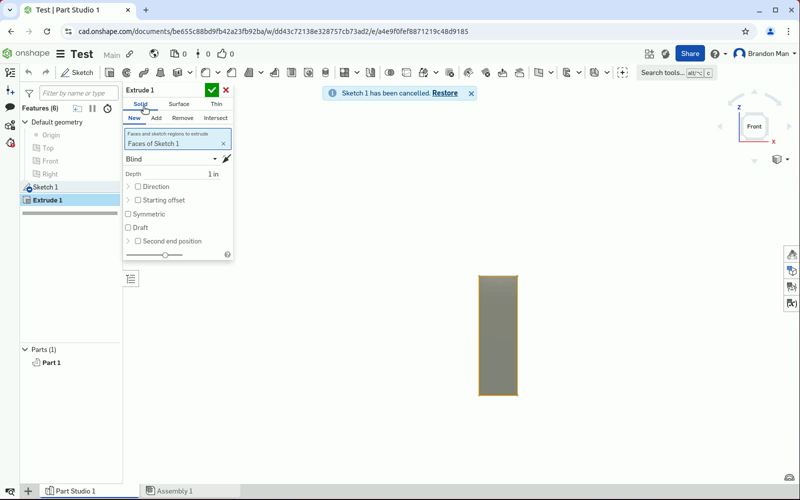
click(143, 106)
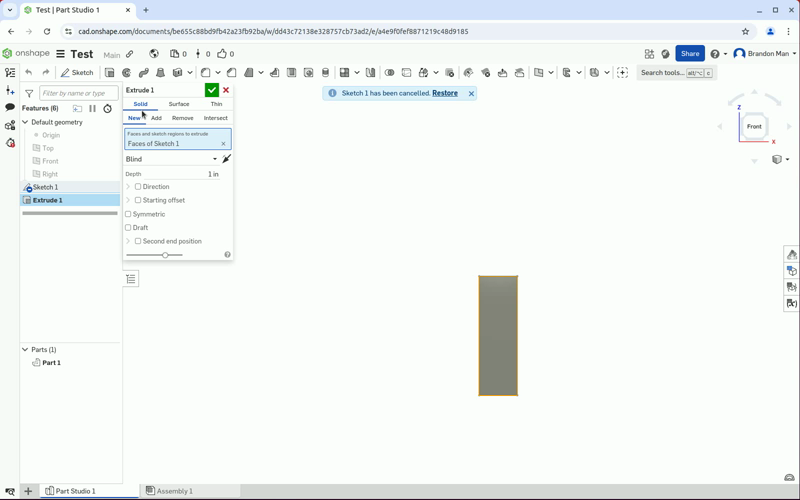
mouse_move(137, 120)
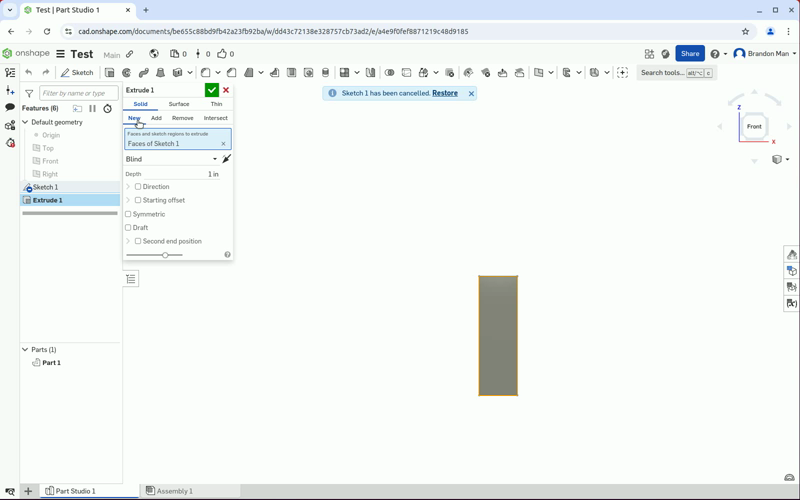
click(137, 120)
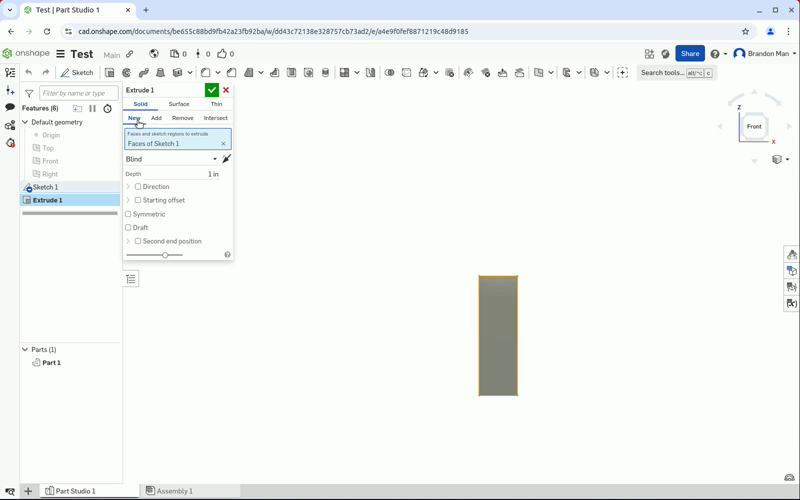
key(tab, 4)
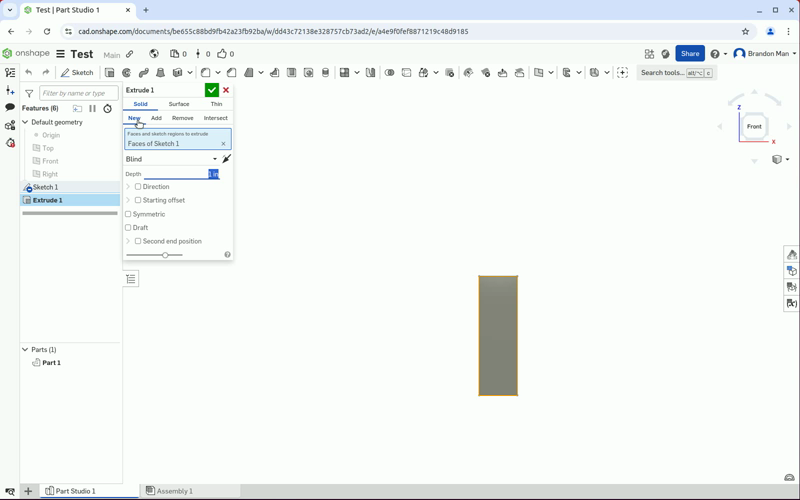
text(0.482)
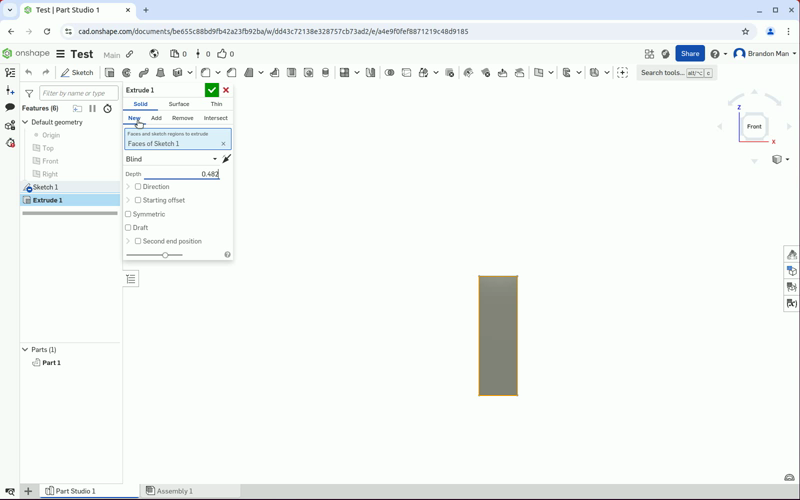
key(tab, 3)
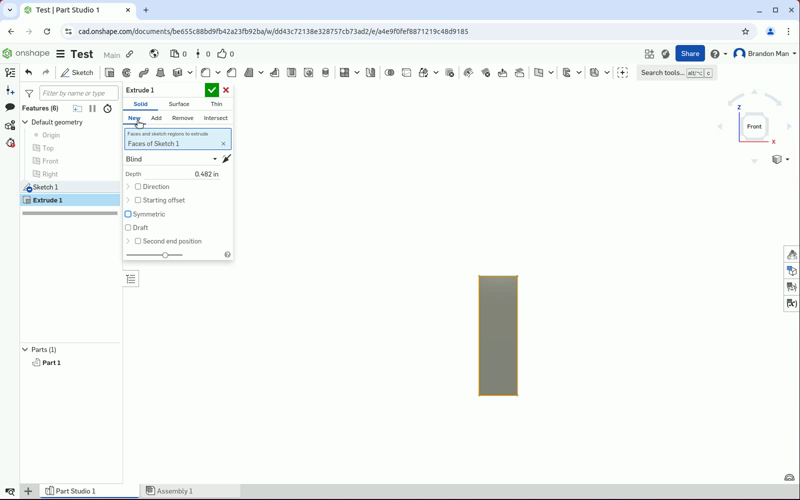
key(space)
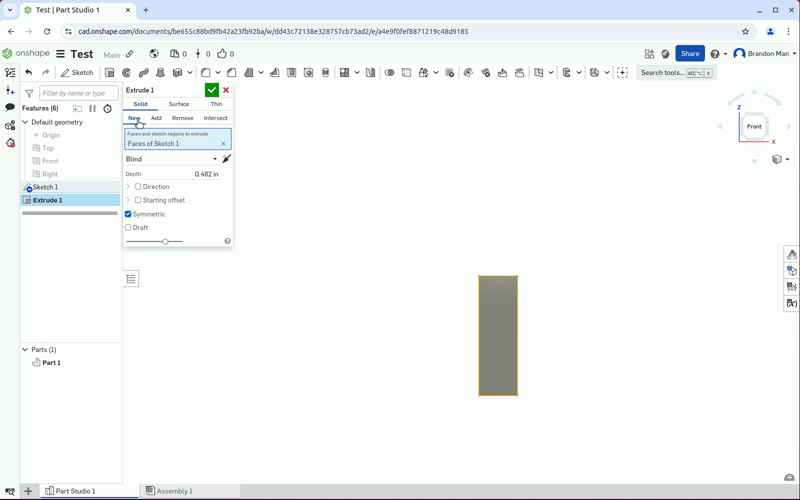
key(enter)
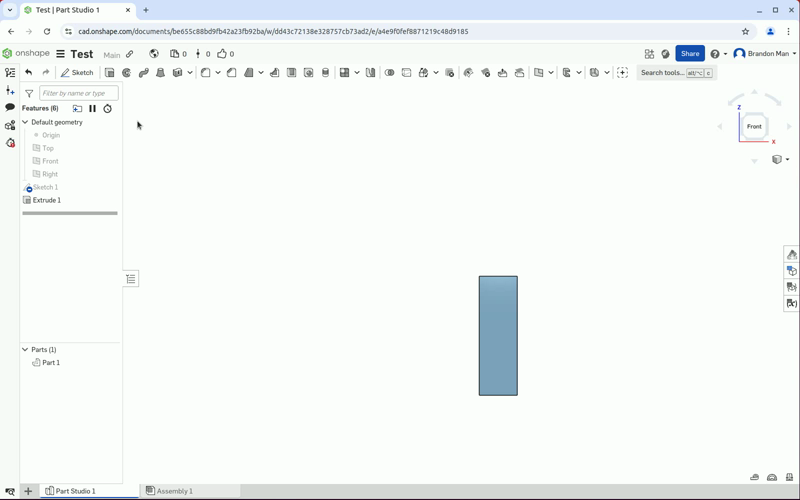
key(shift+h)
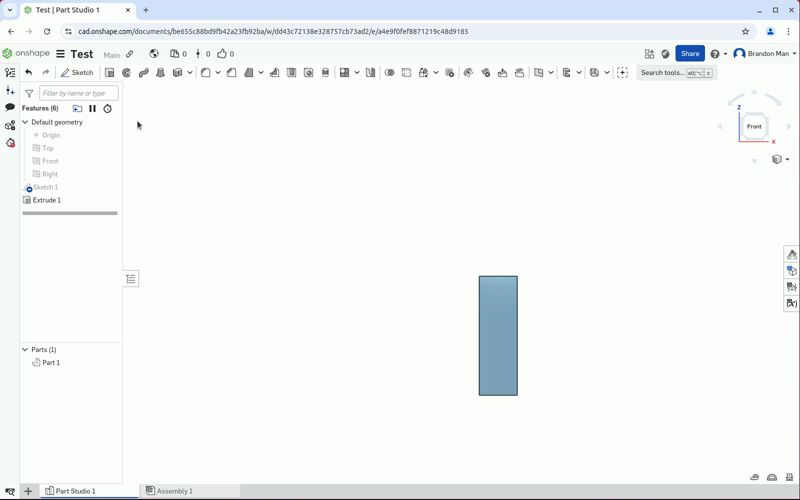
key(shift+h)
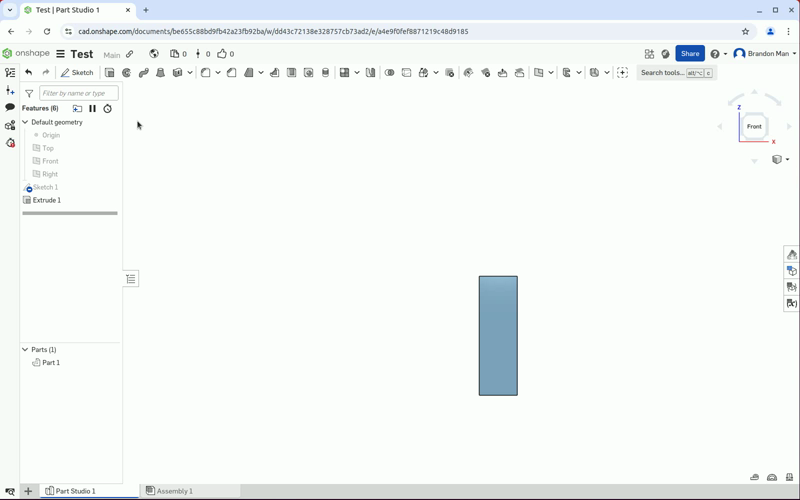
mouse_move(73, 189)
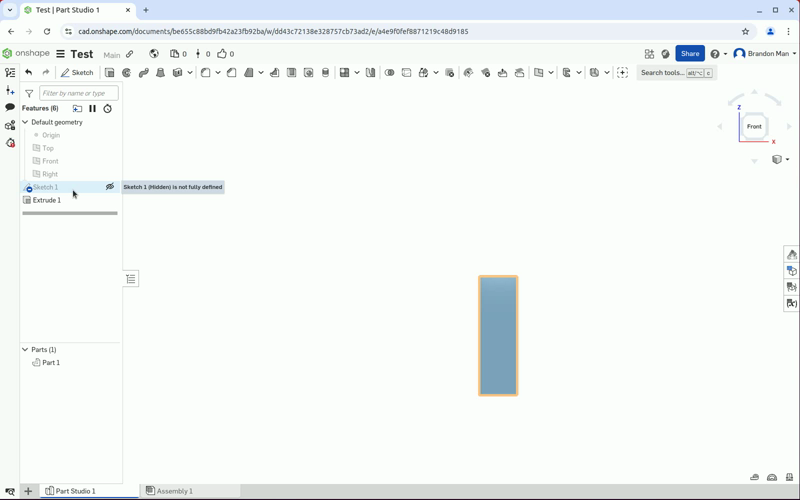
click(73, 189)
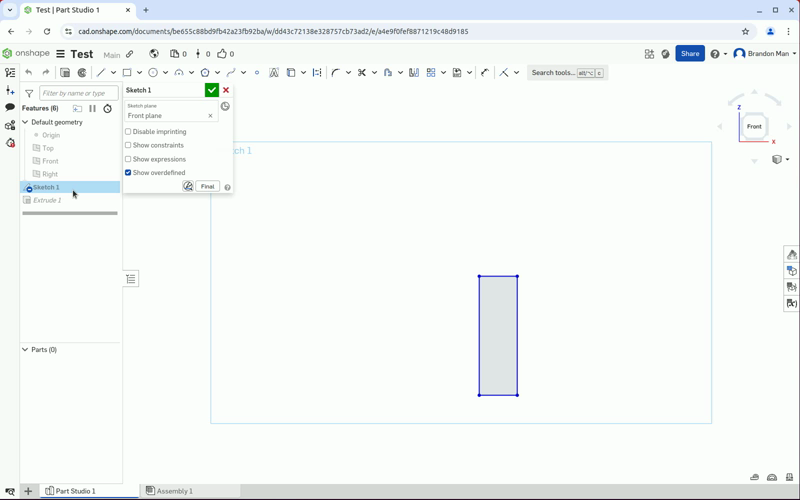
mouse_move(229, 92)
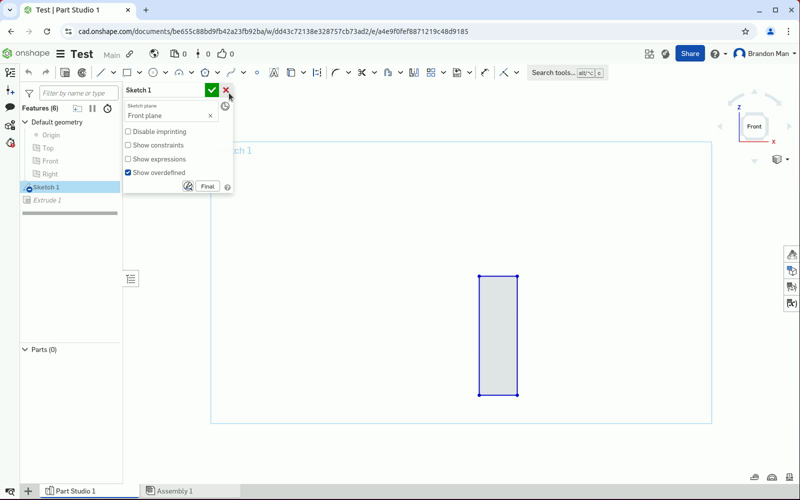
click(229, 92)
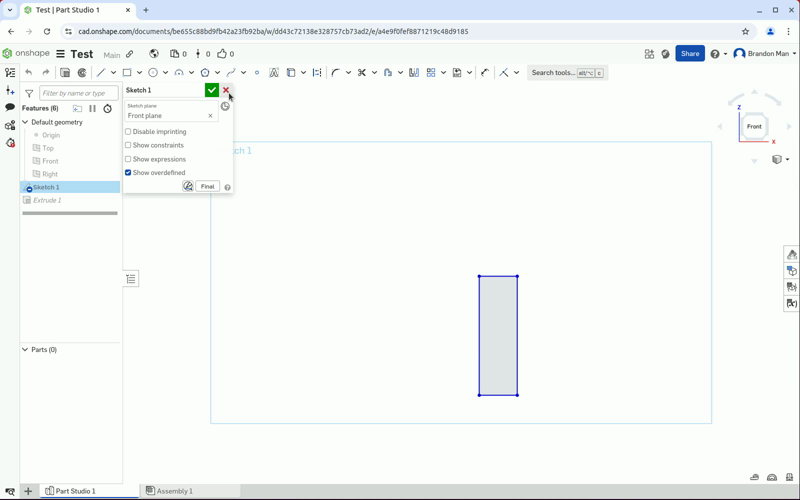
key(shift+s)
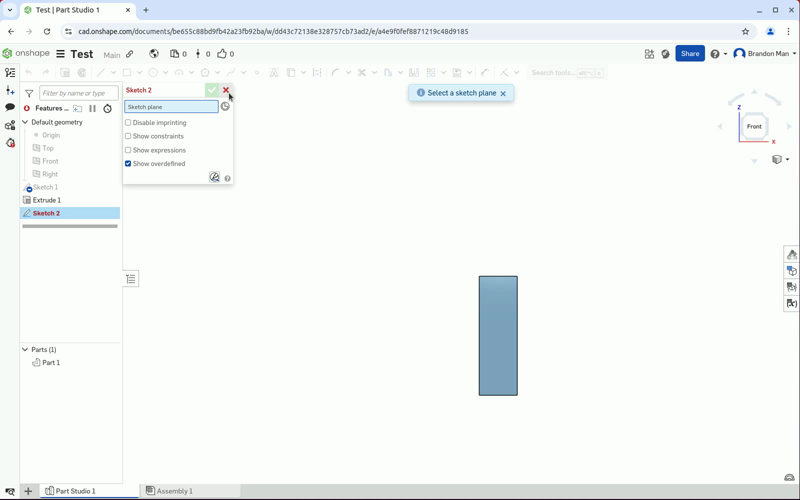
mouse_move(73, 163)
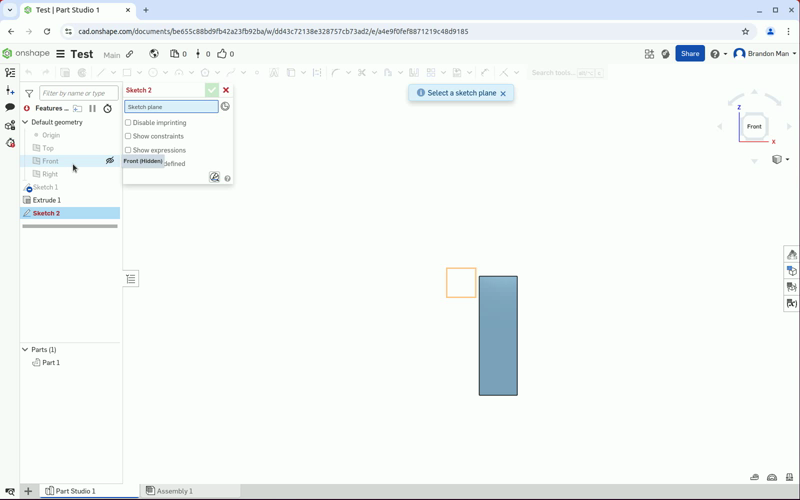
click(73, 163)
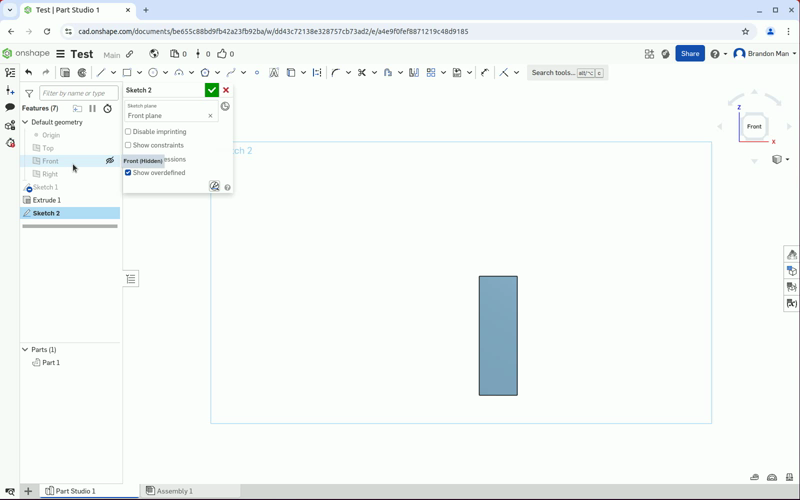
mouse_move(73, 352)
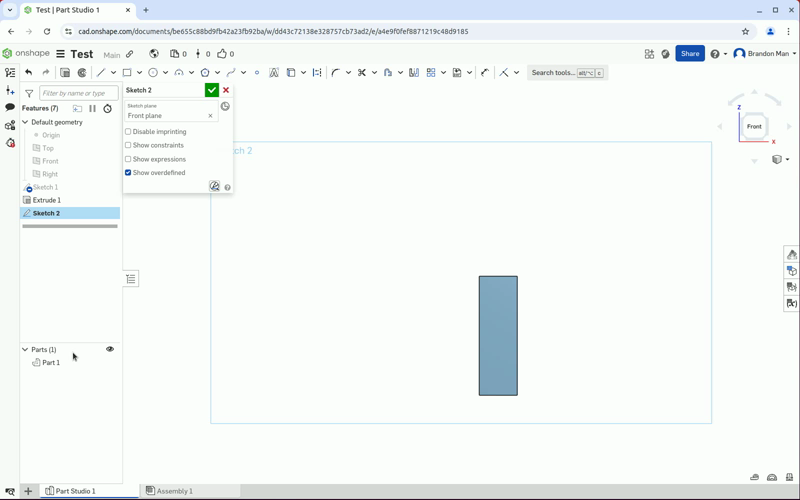
key(y)
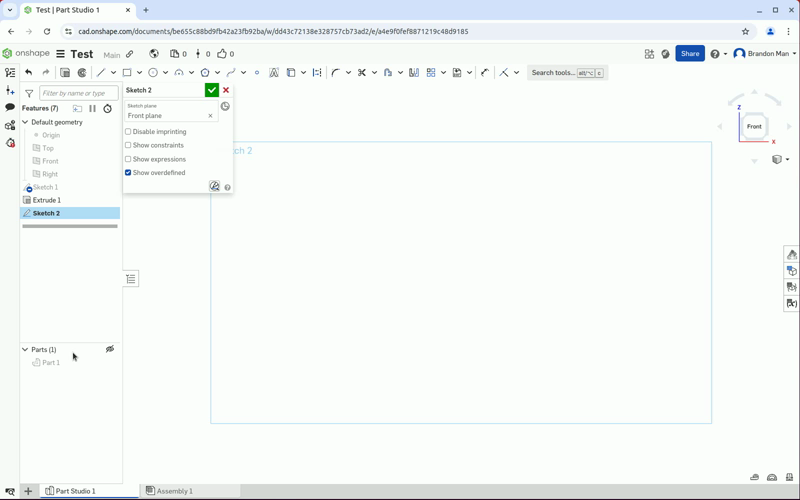
key(l)
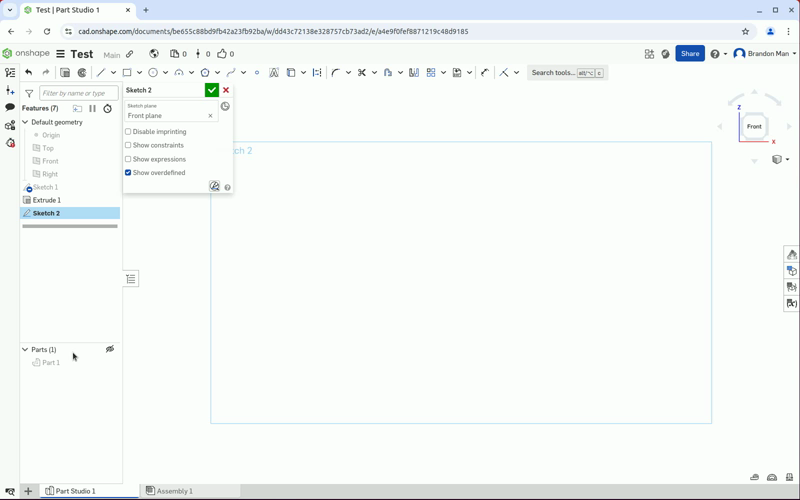
key_down(shift)
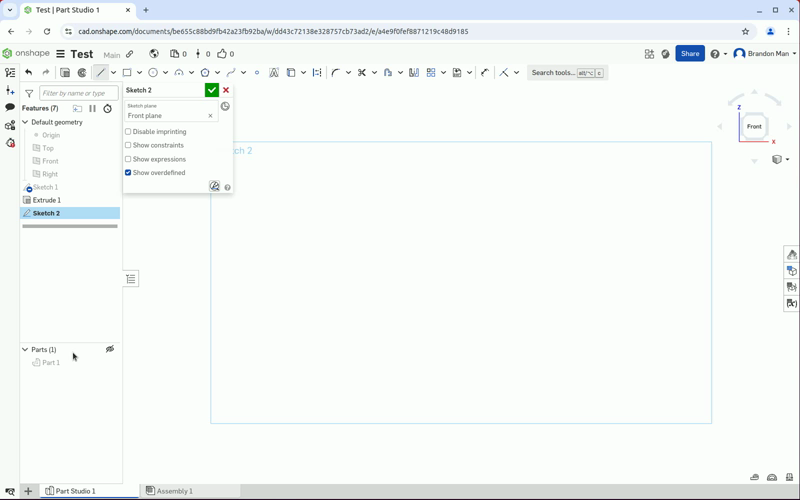
mouse_move(404, 395)
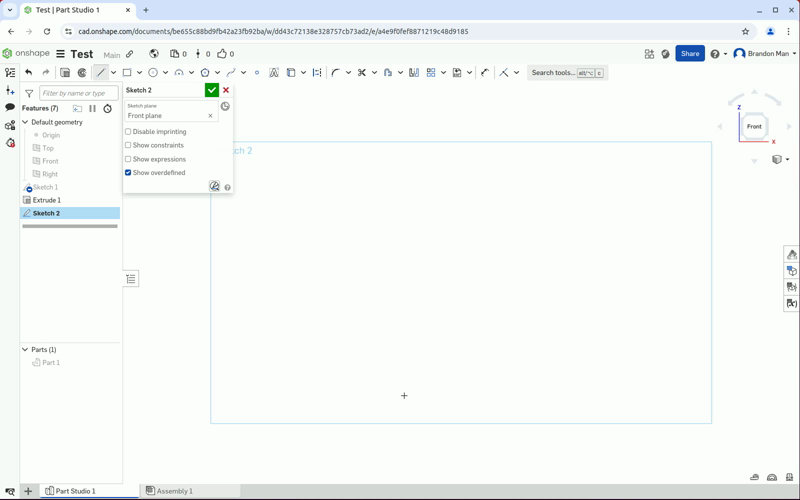
click(404, 395)
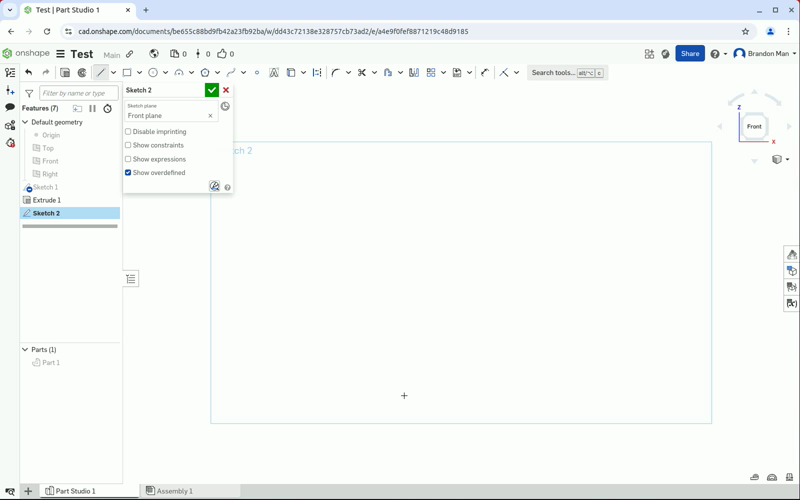
key_up(shift)
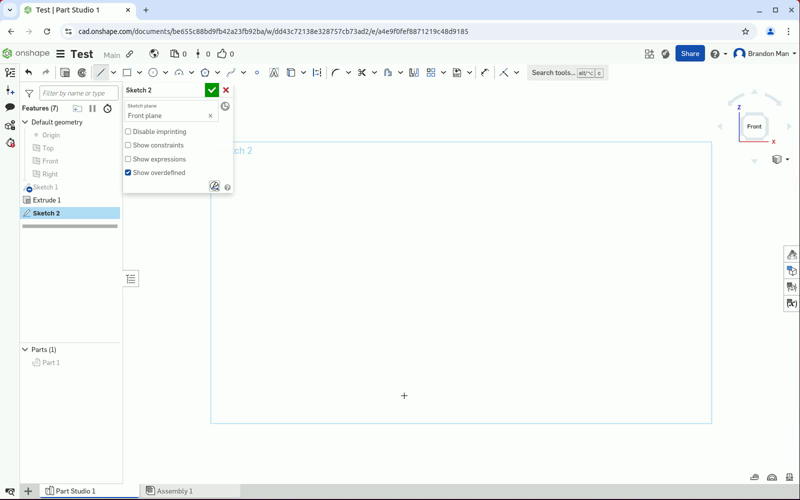
key_down(shift)
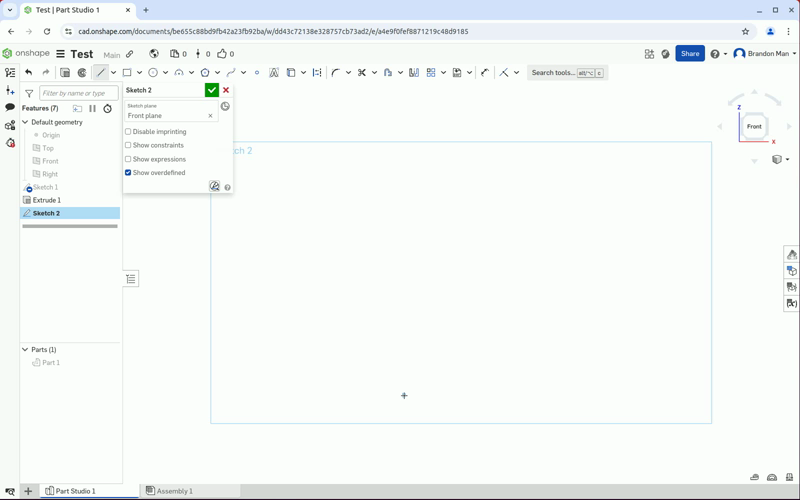
mouse_move(434, 395)
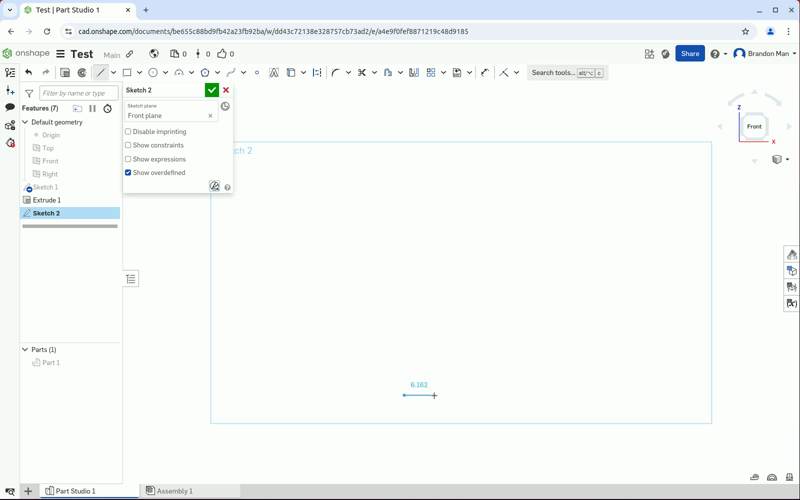
mouse_move(442, 395)
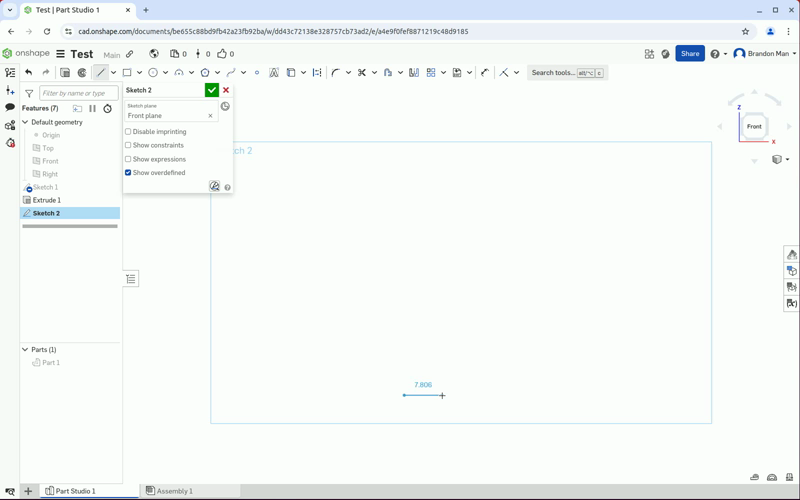
click(442, 395)
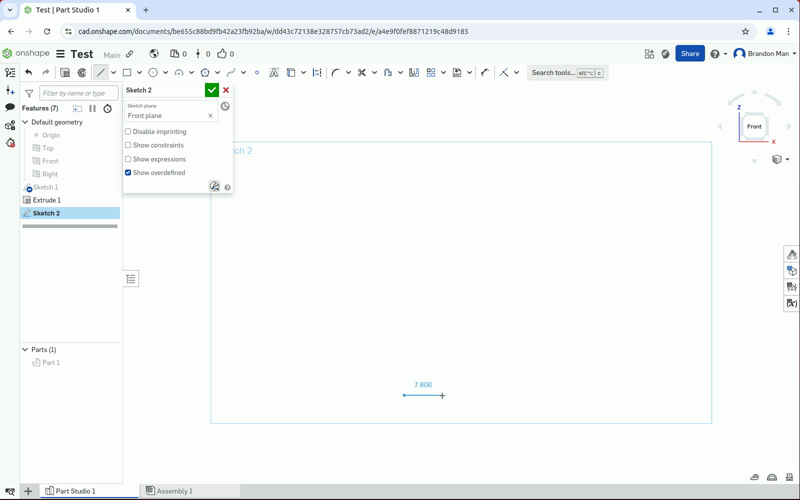
key_up(shift)
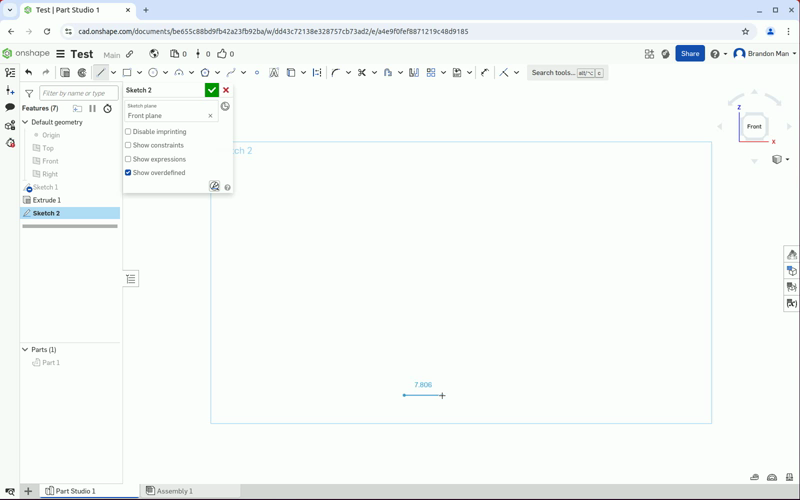
key_down(shift)
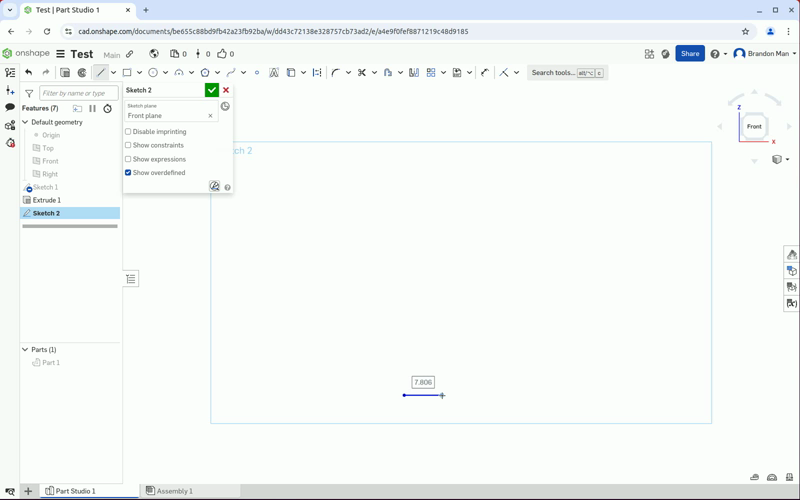
mouse_move(442, 276)
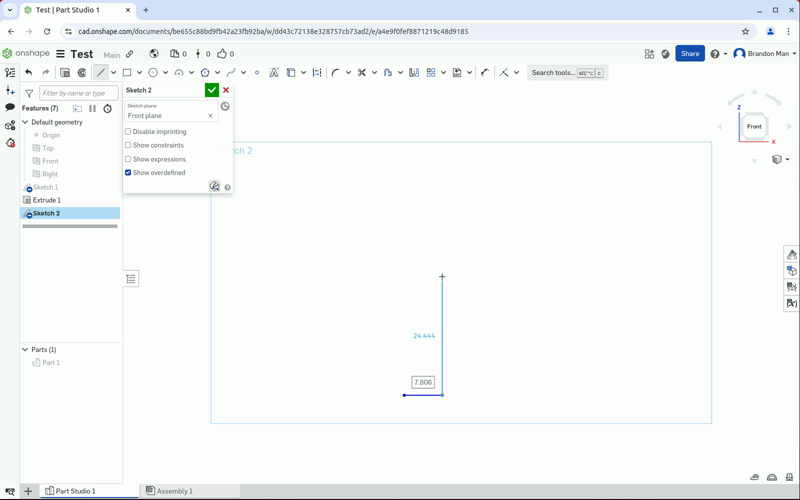
click(442, 276)
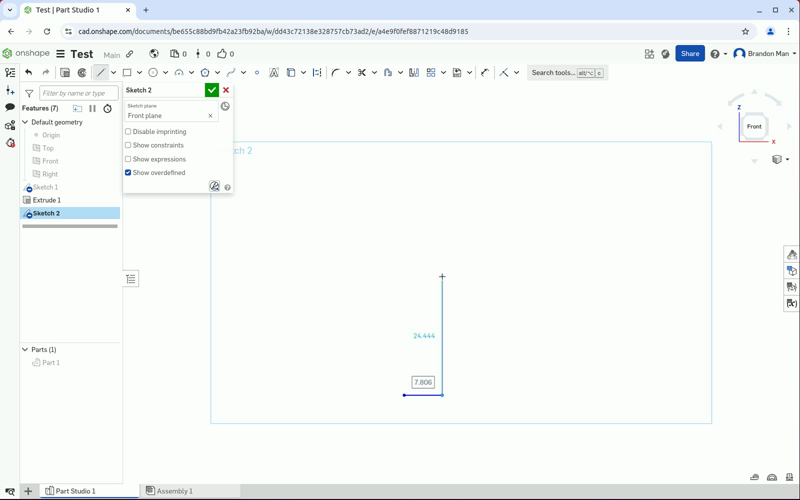
key_up(shift)
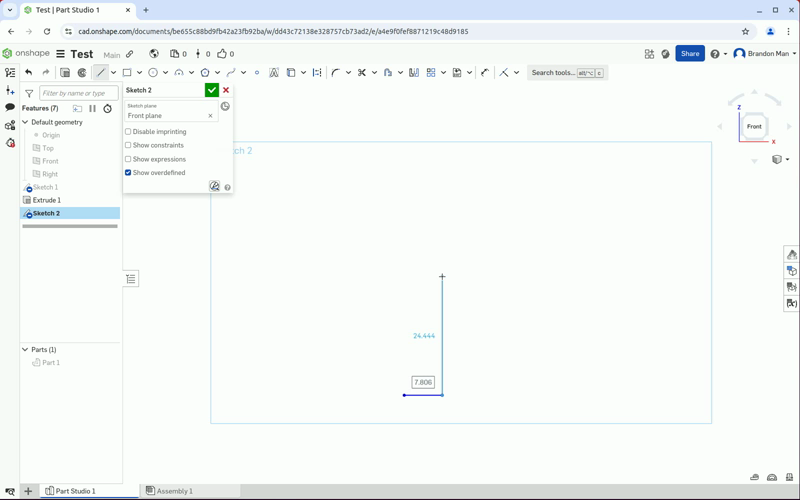
key_down(shift)
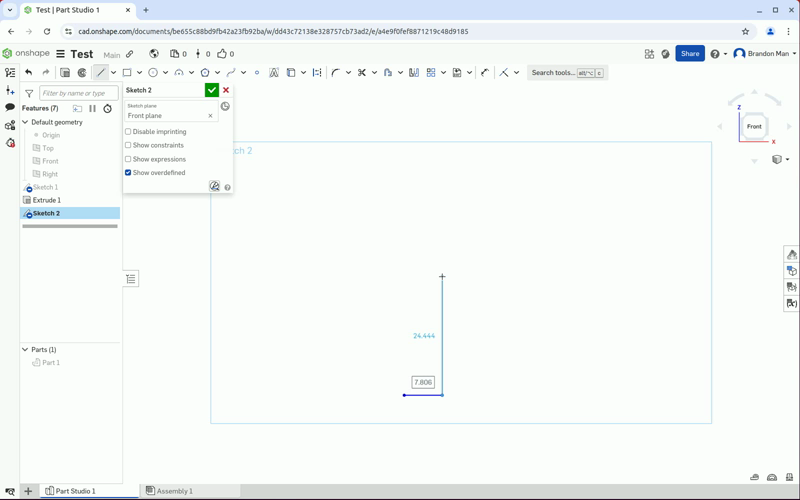
mouse_move(472, 276)
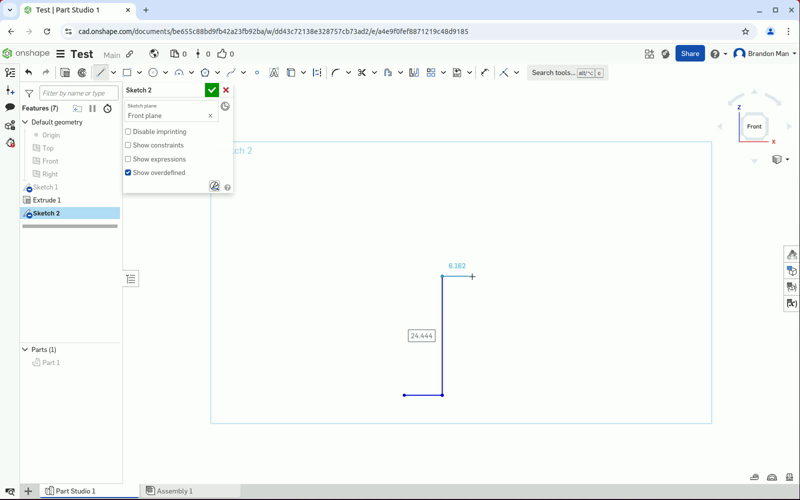
mouse_move(404, 276)
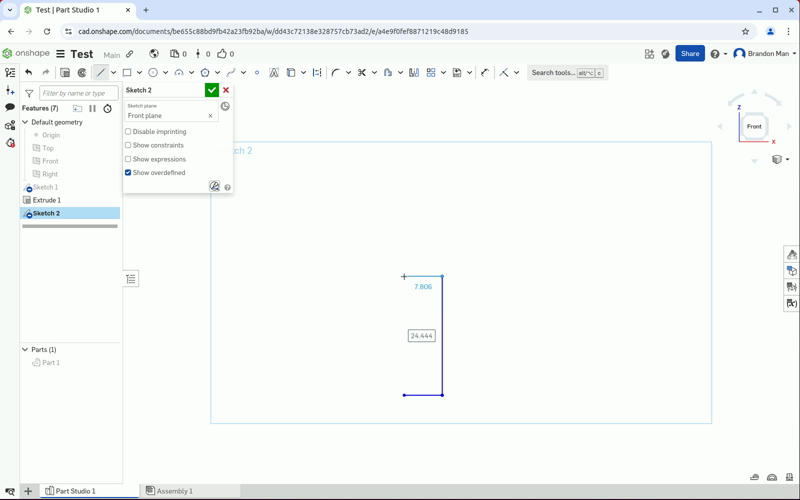
click(404, 276)
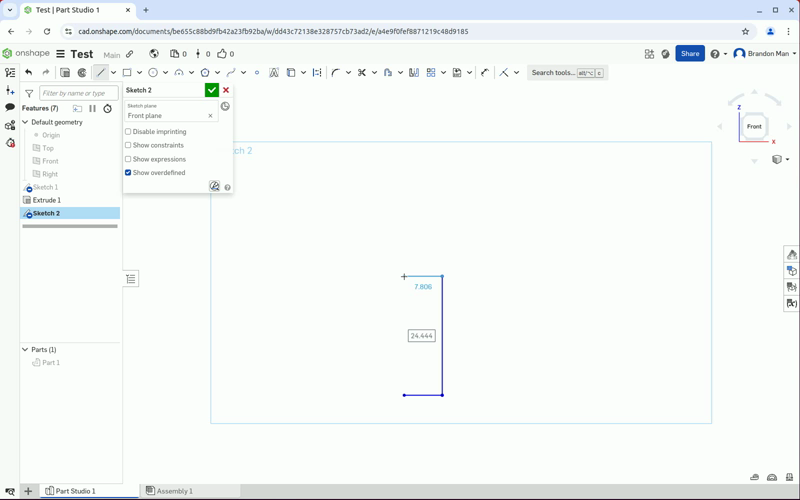
key_up(shift)
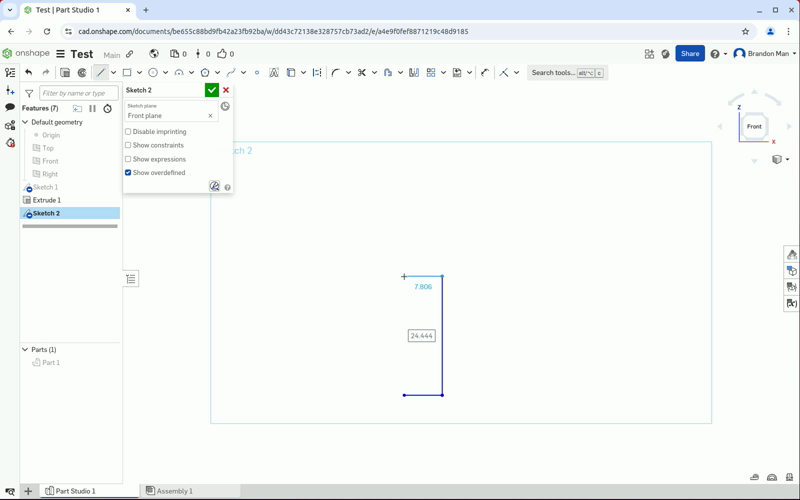
key_down(shift)
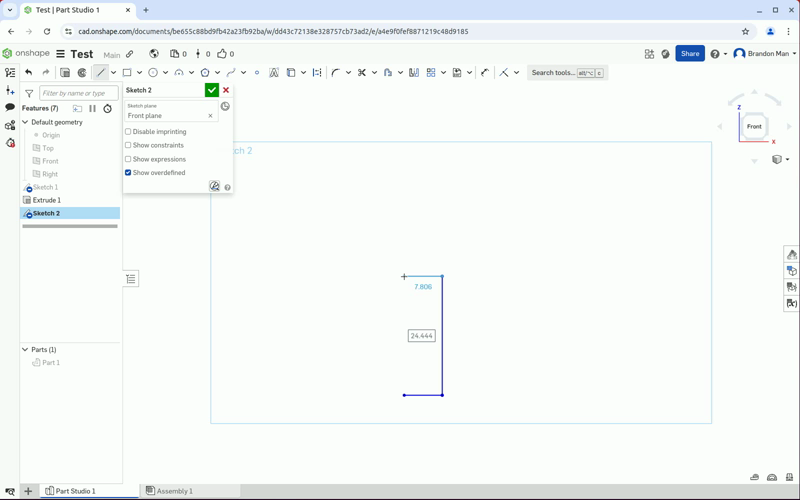
mouse_move(404, 395)
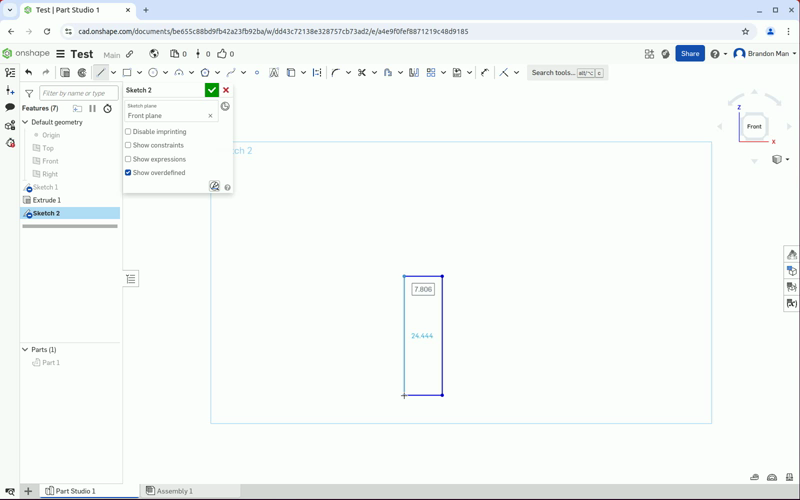
key_up(shift)
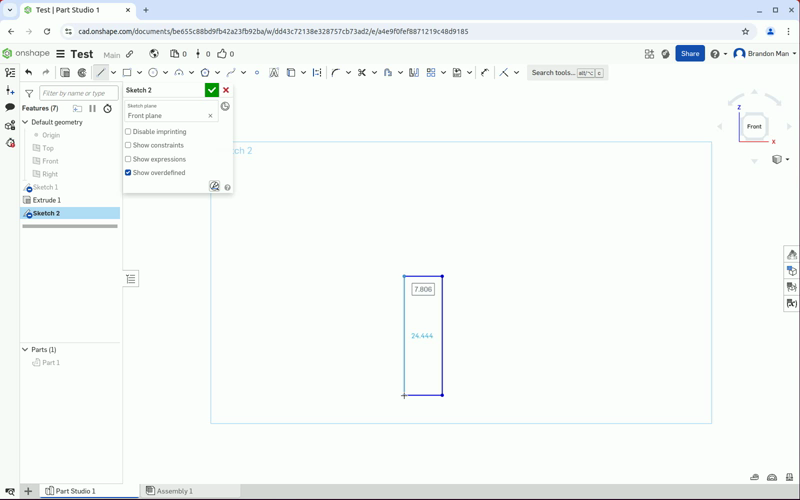
click(404, 395)
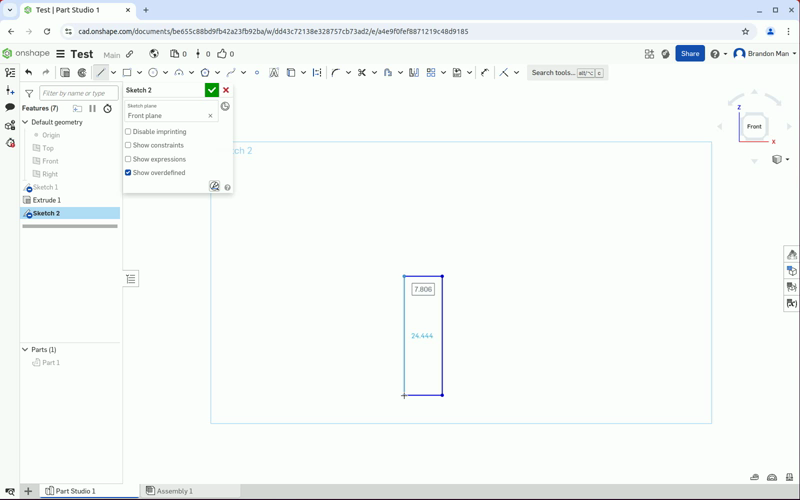
key(esc)
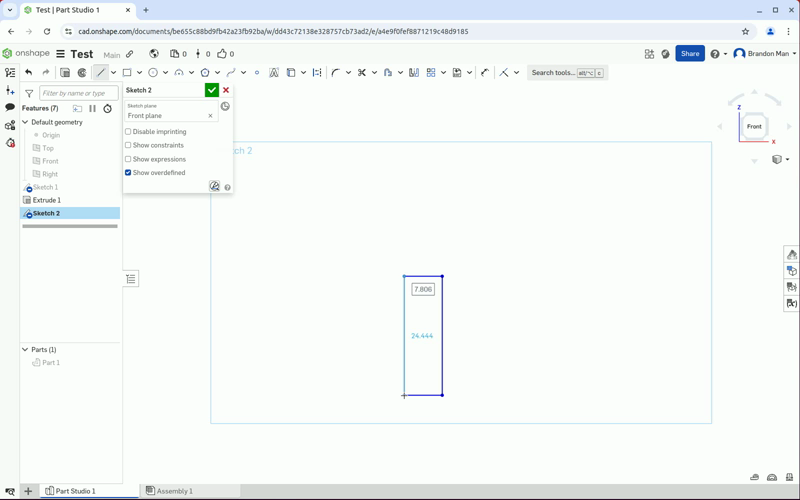
mouse_move(432, 317)
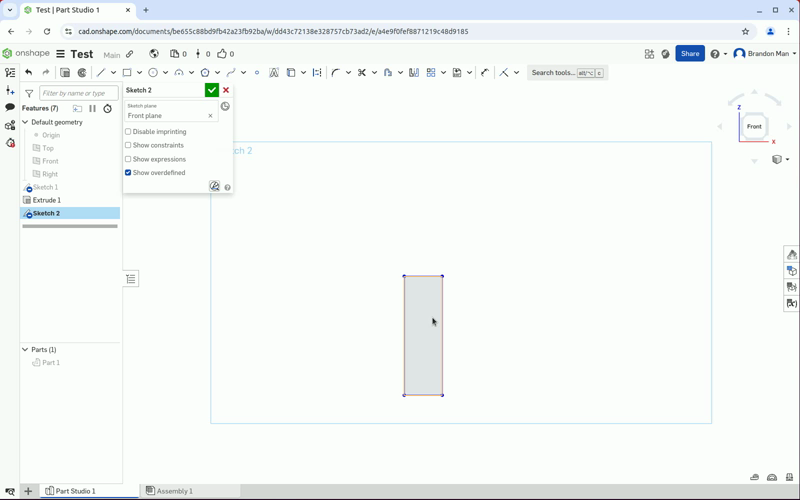
click(432, 317)
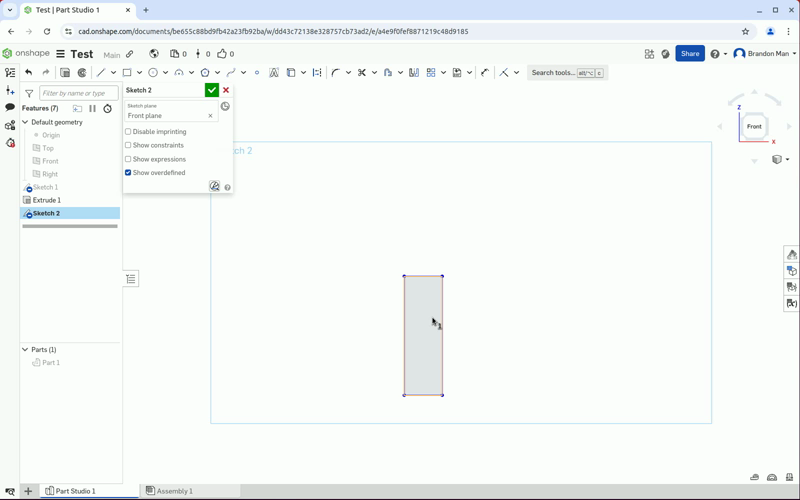
mouse_move(73, 352)
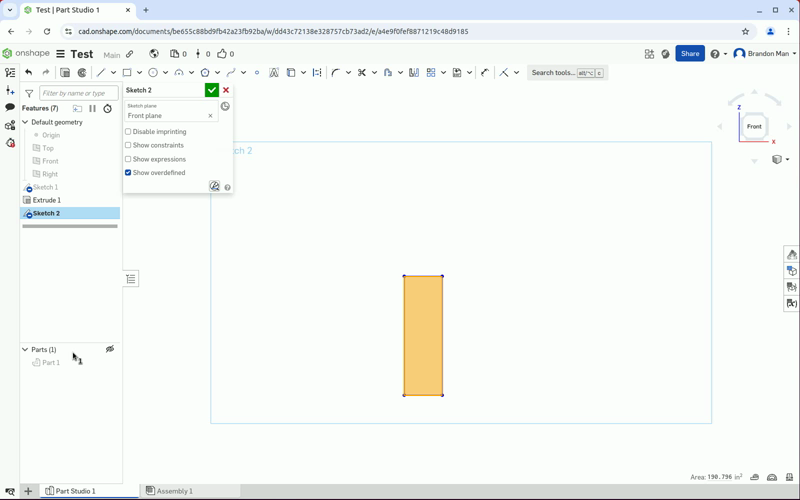
key(shift+y)
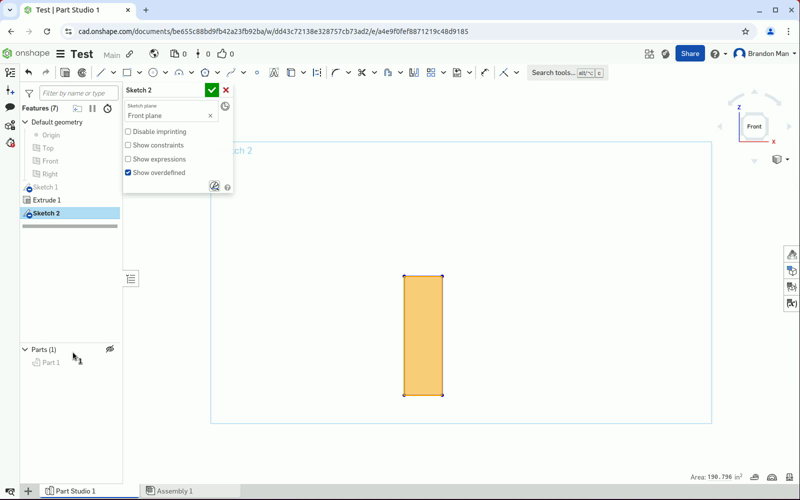
key(shift+e)
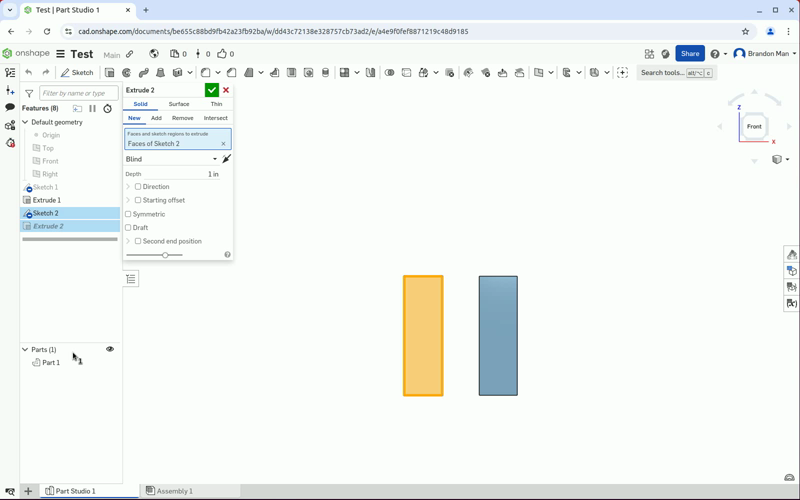
mouse_move(143, 106)
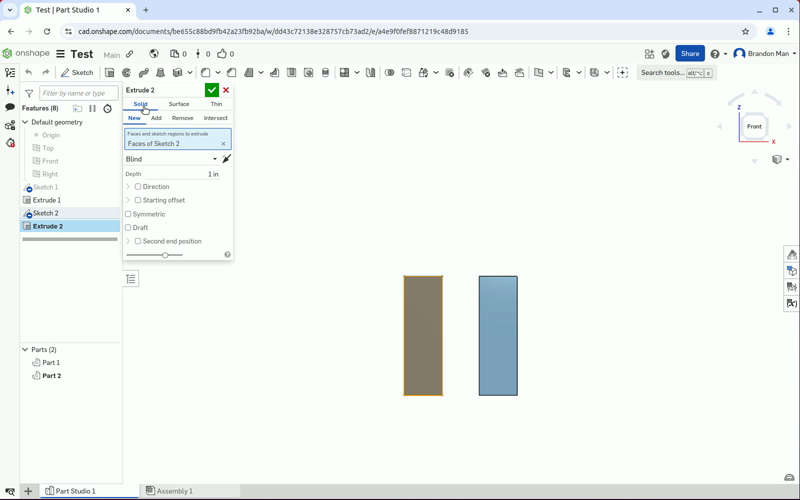
click(143, 106)
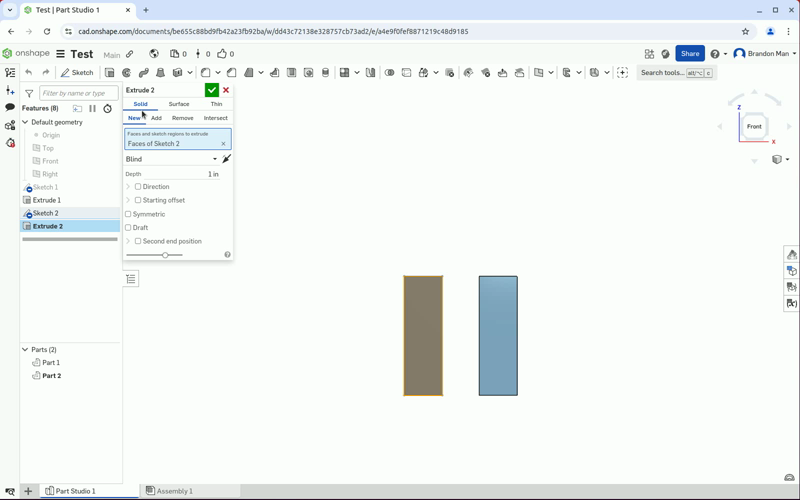
mouse_move(137, 120)
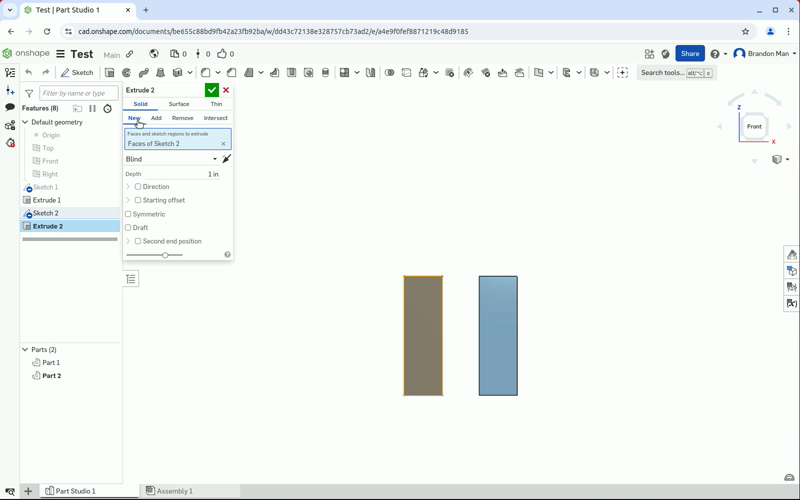
click(137, 120)
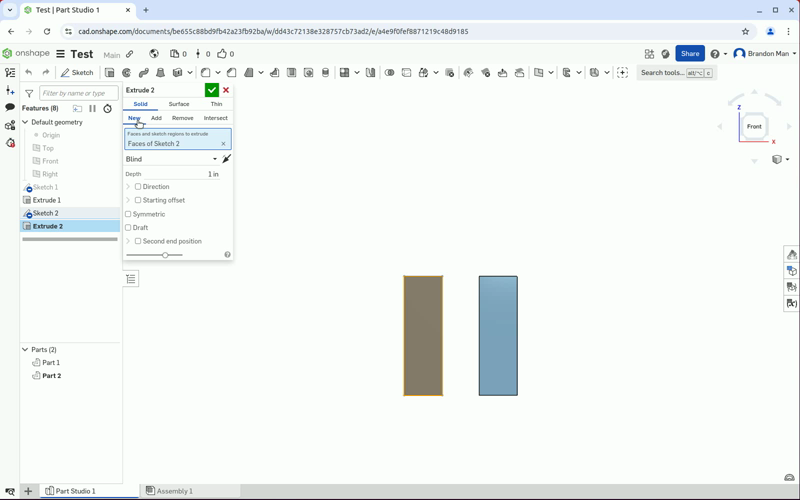
key(tab, 4)
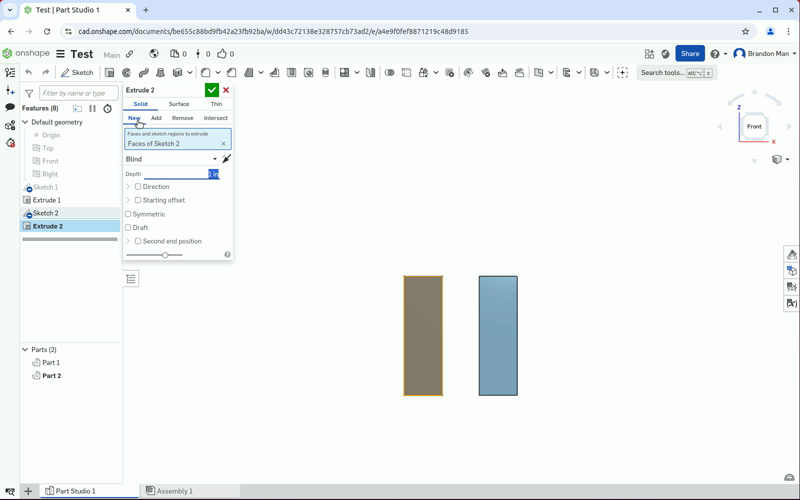
text(0.482)
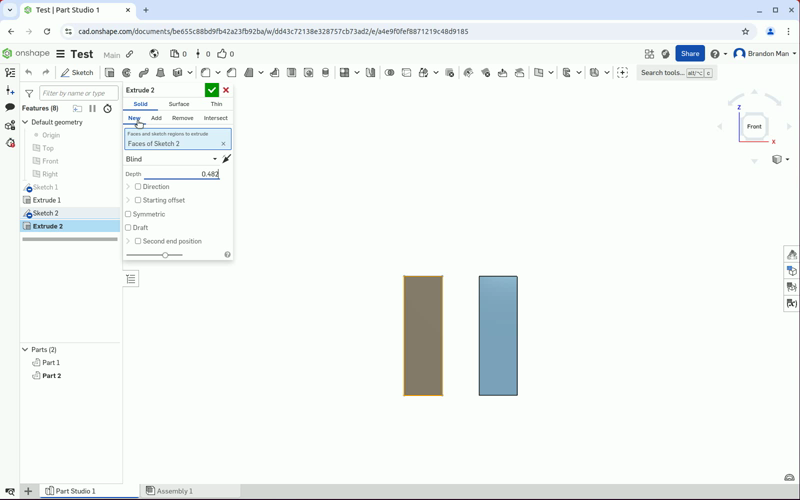
key(tab, 3)
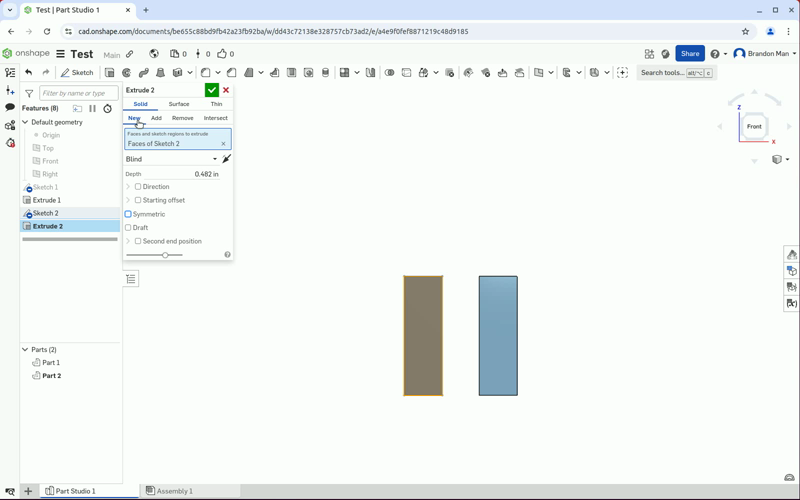
key(space)
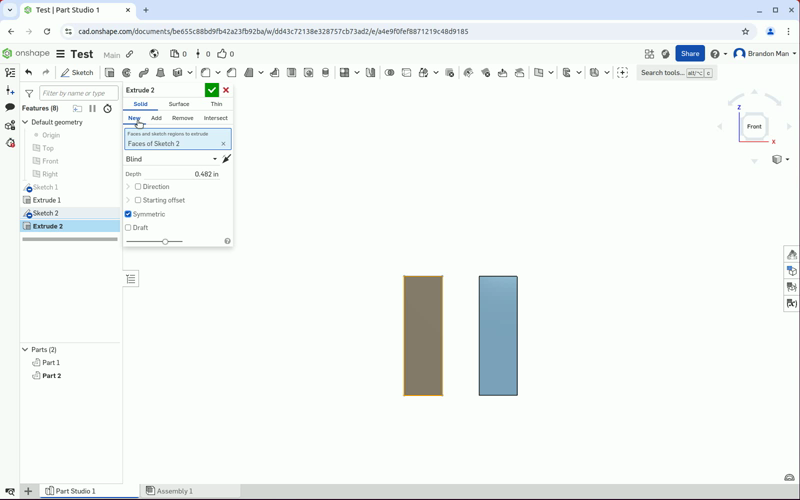
key(enter)
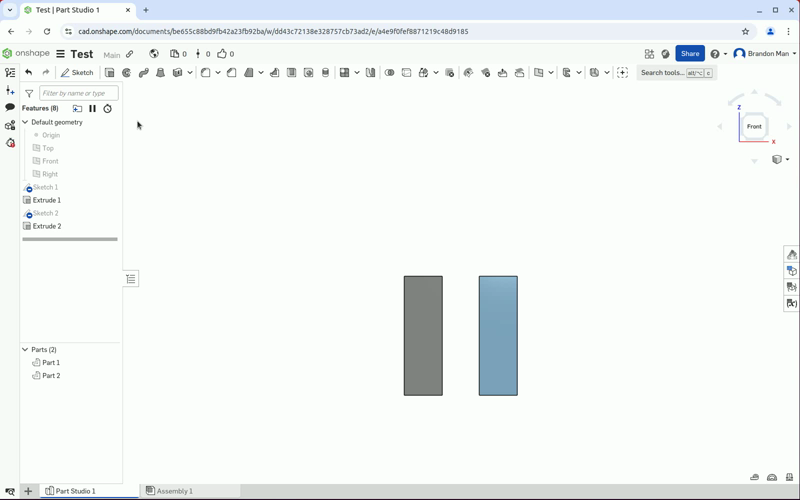
key(shift+h)
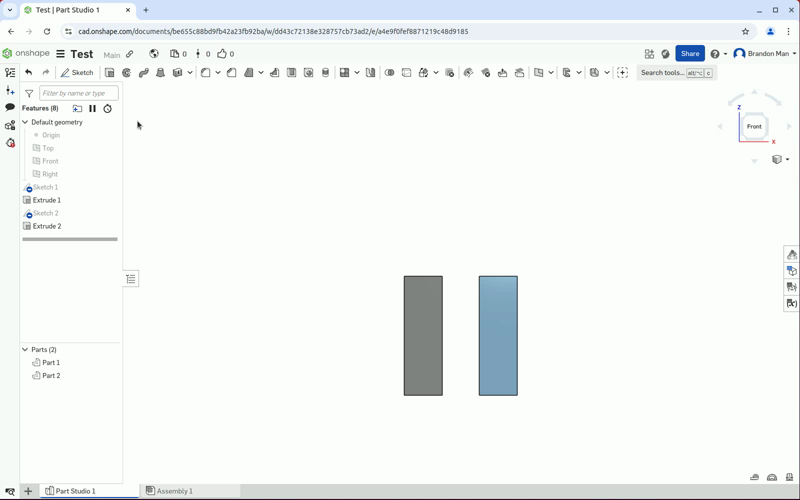
key(shift+h)
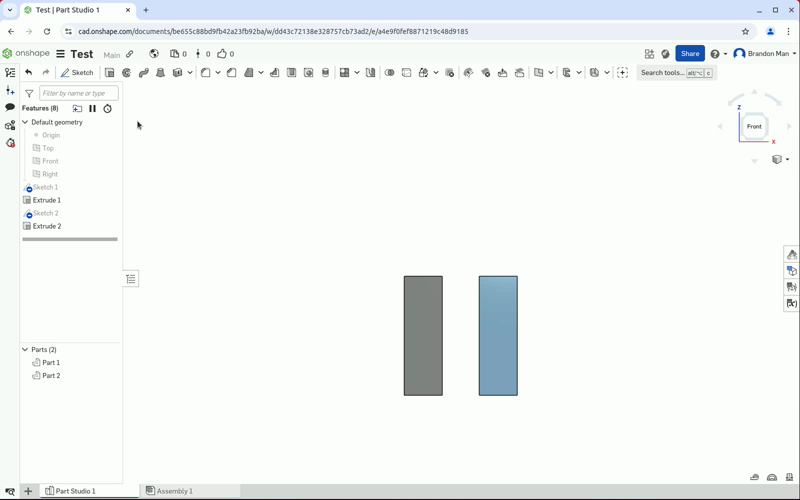
mouse_move(73, 189)
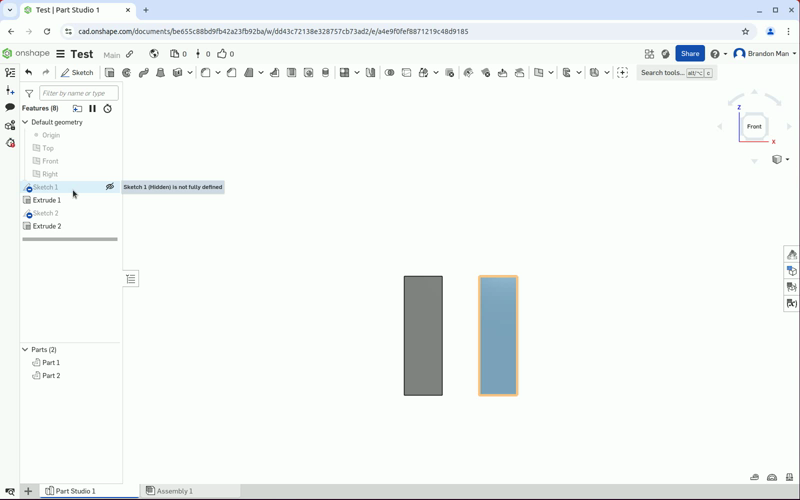
click(73, 189)
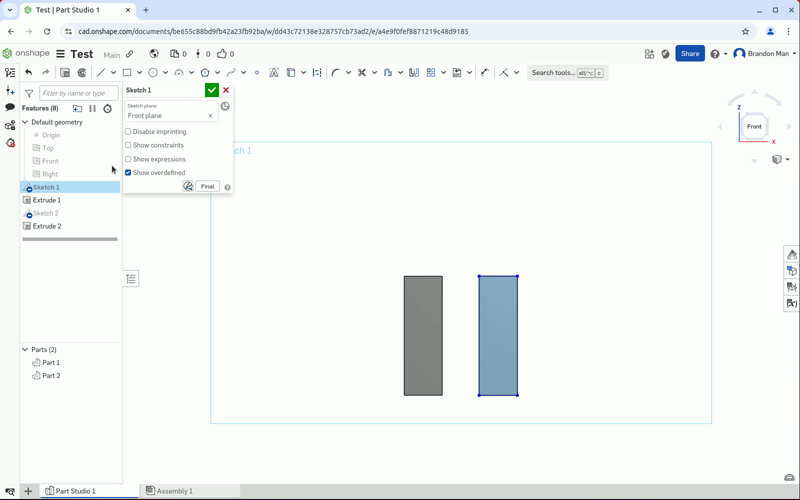
mouse_move(229, 92)
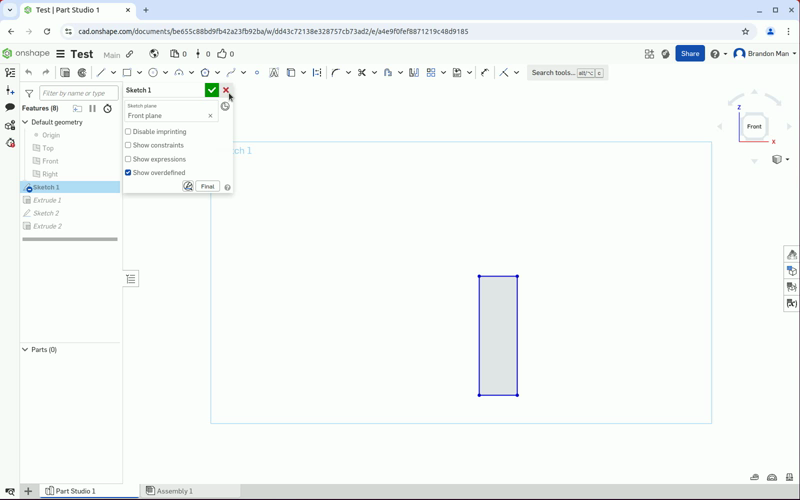
click(229, 92)
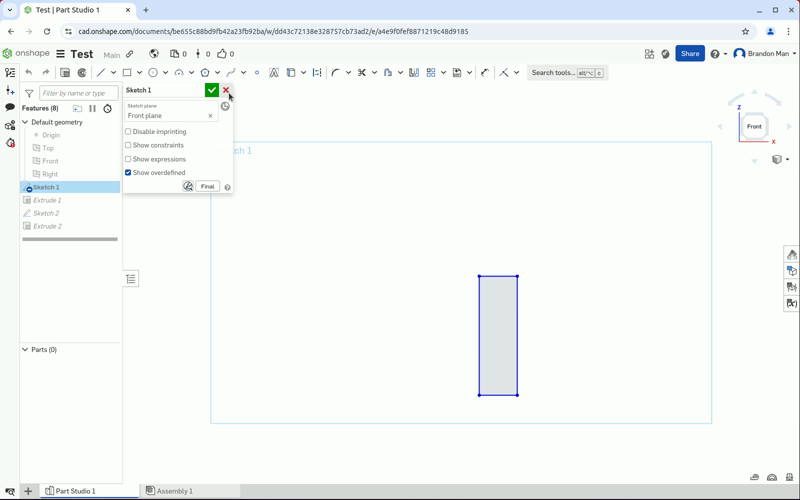
key(shift+s)
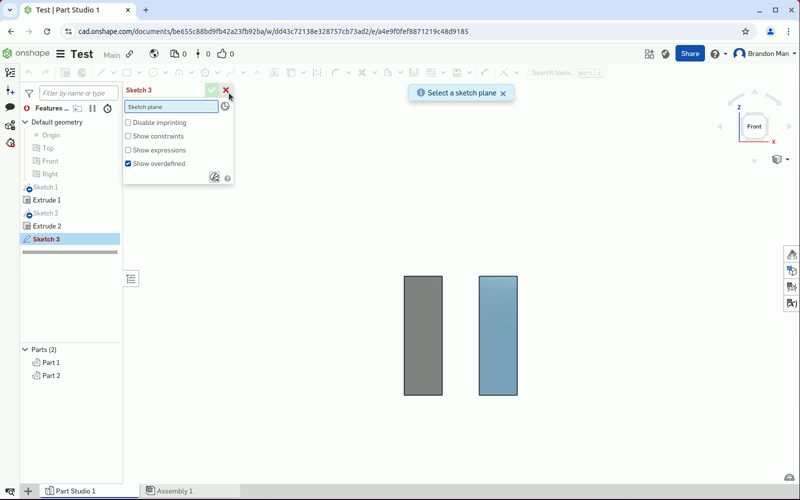
mouse_move(73, 163)
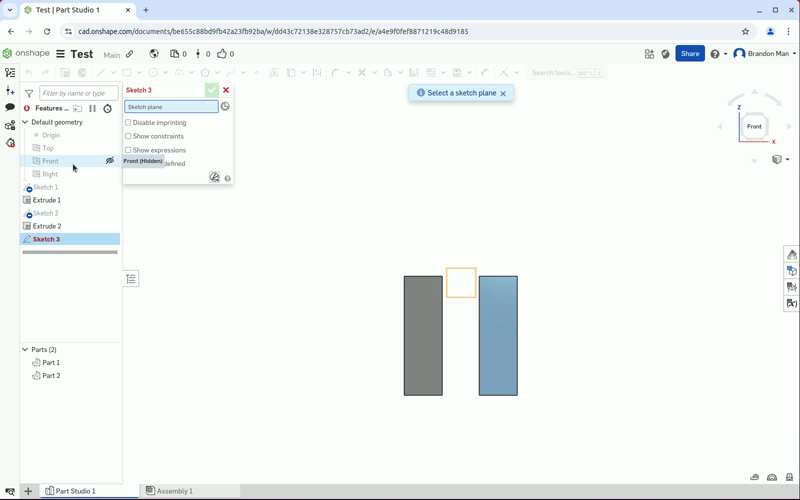
click(73, 163)
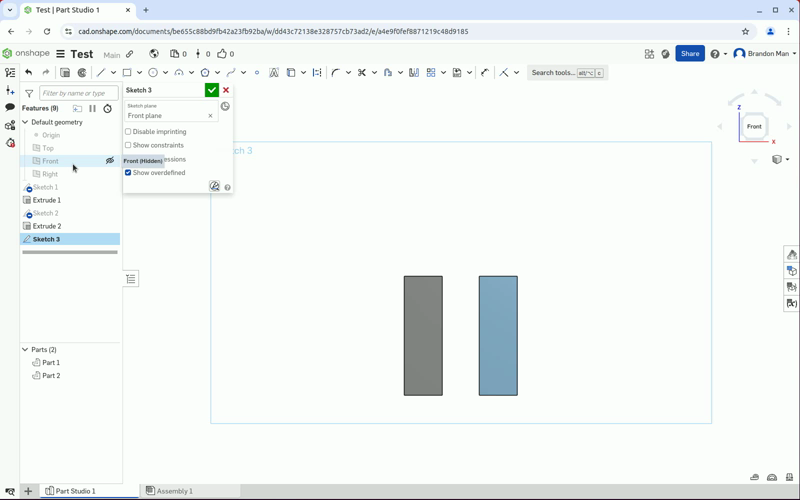
mouse_move(73, 352)
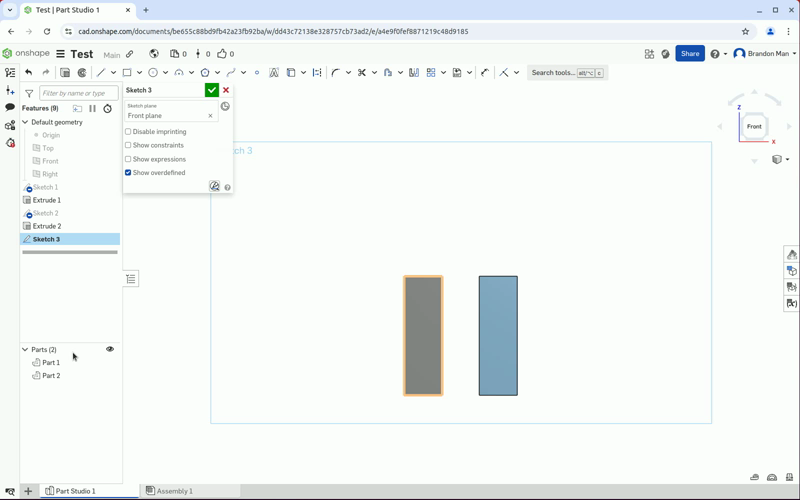
key(y)
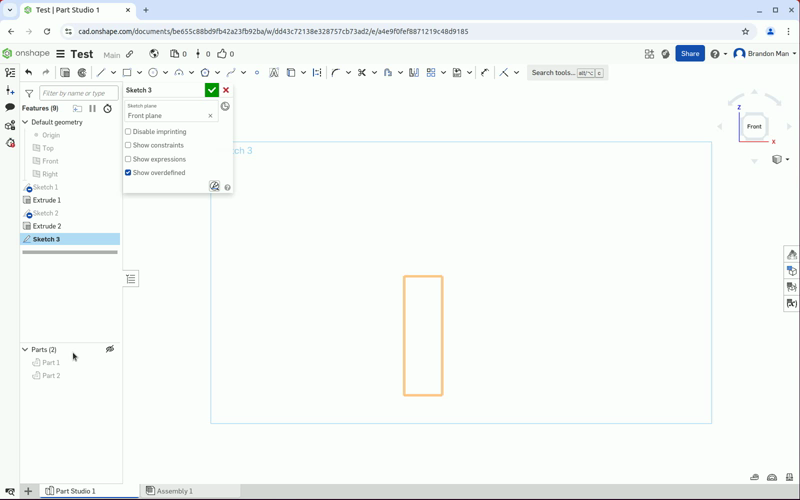
key(l)
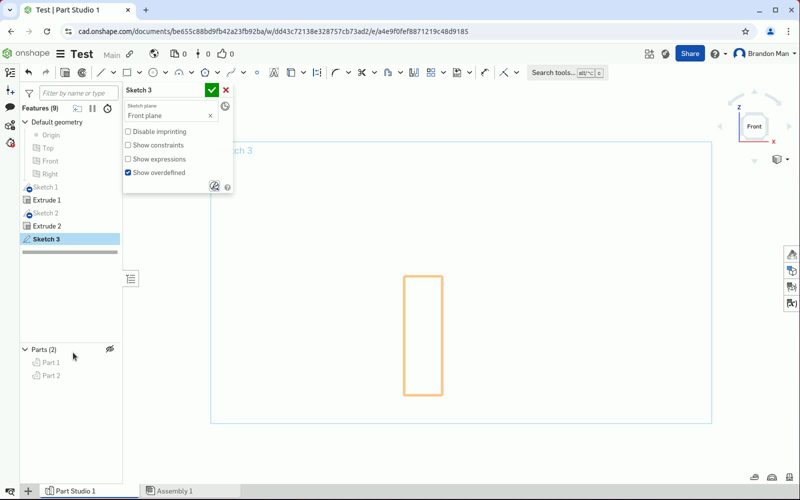
key_down(shift)
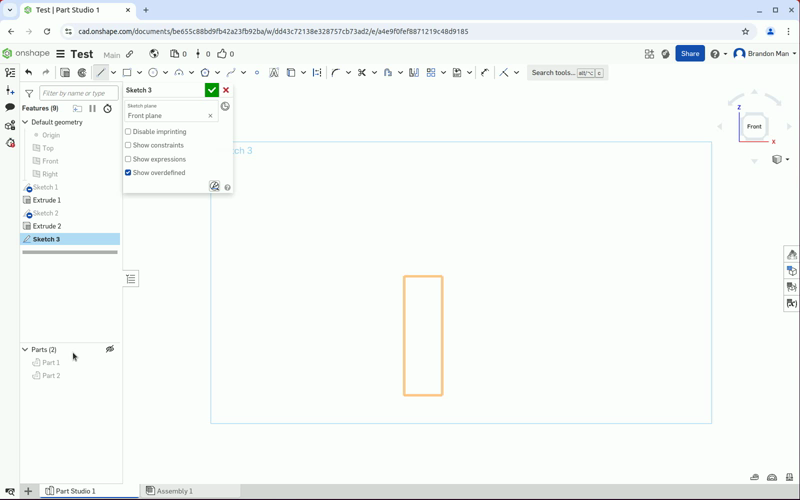
mouse_move(441, 395)
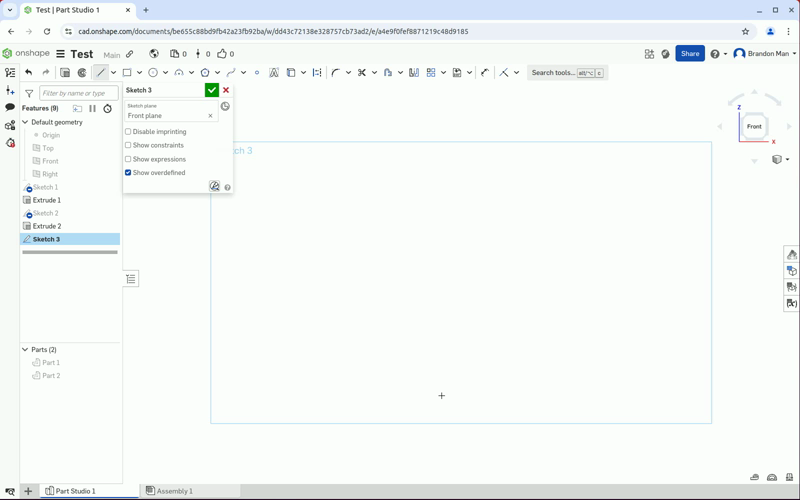
click(441, 395)
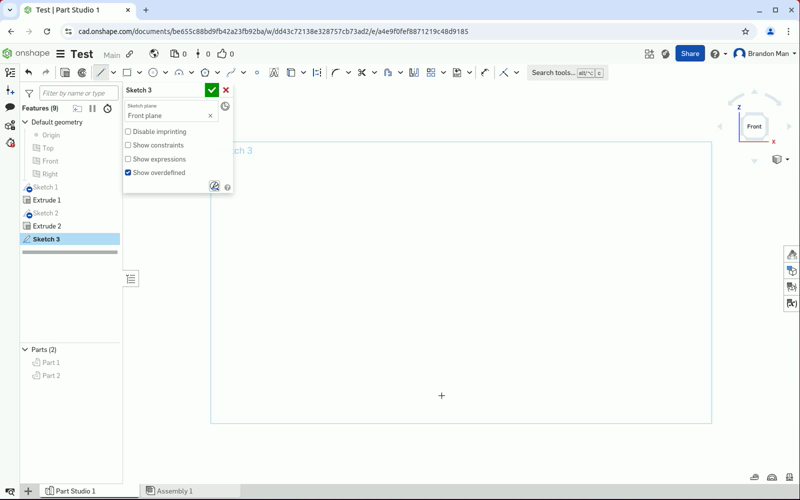
key_up(shift)
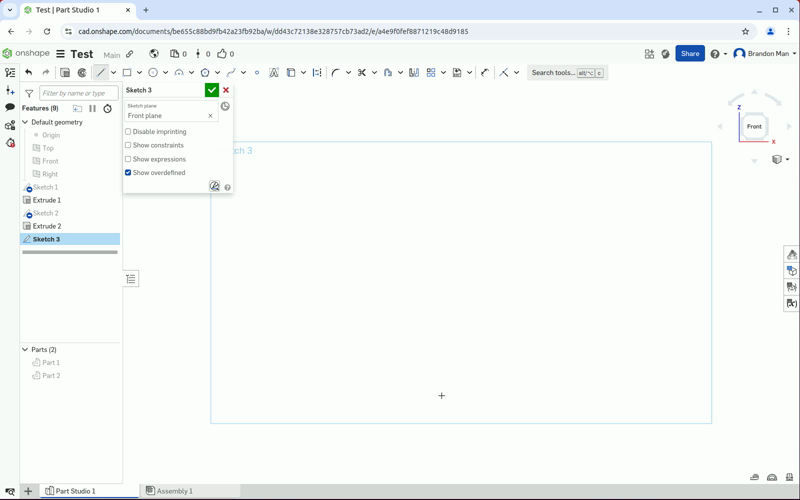
key_down(shift)
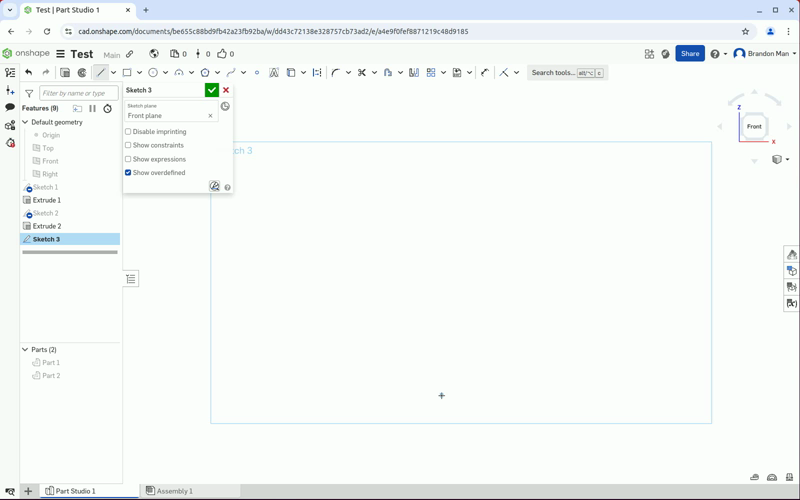
mouse_move(471, 395)
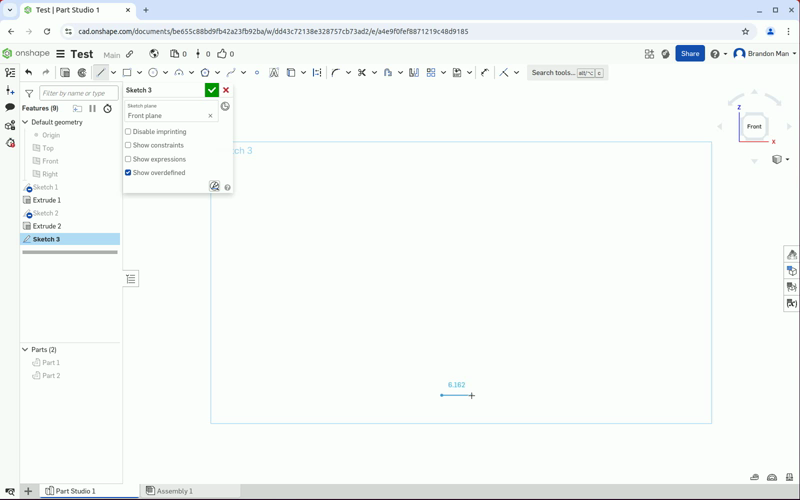
mouse_move(479, 395)
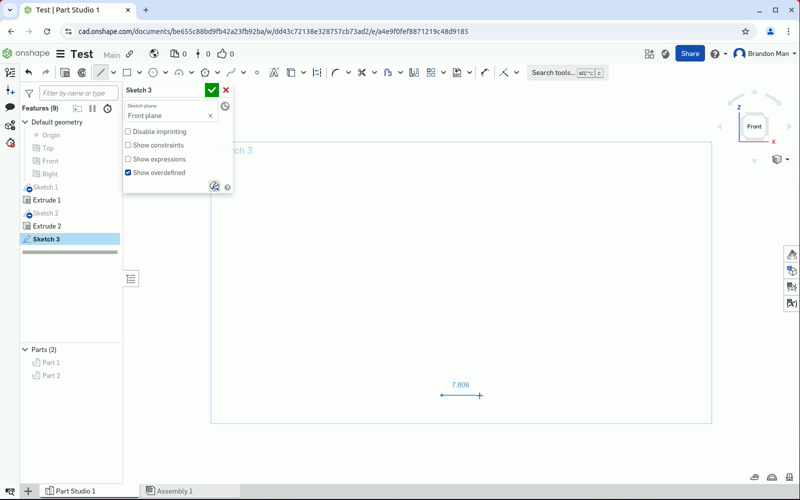
click(479, 395)
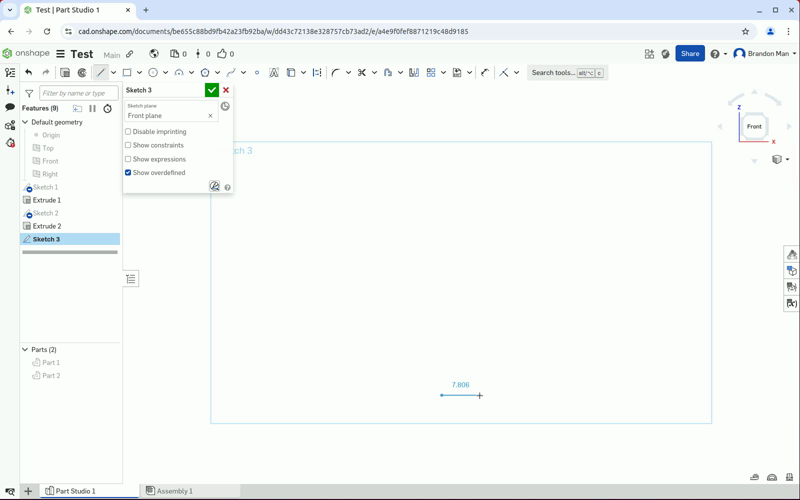
key_up(shift)
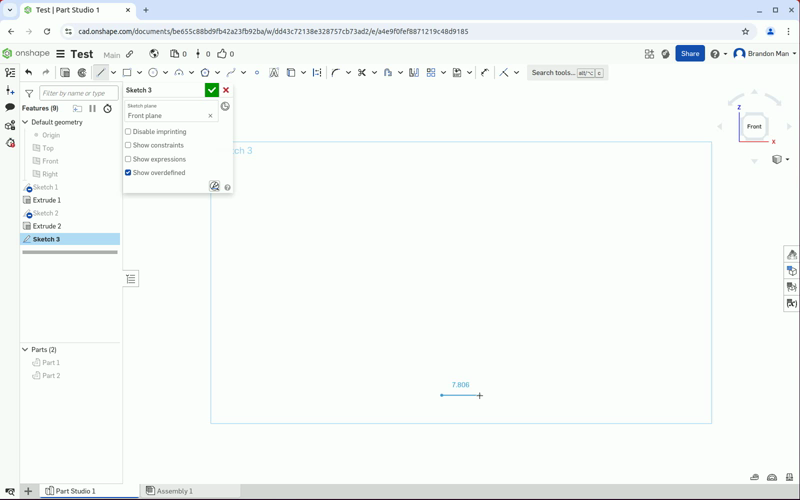
key_down(shift)
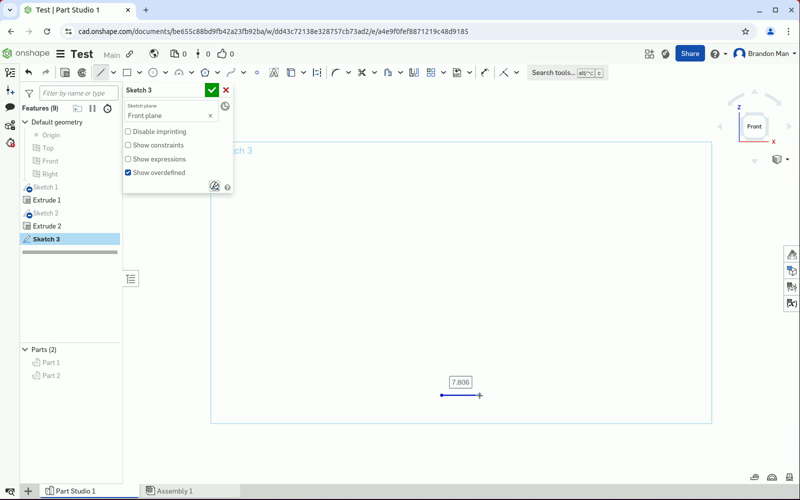
mouse_move(479, 276)
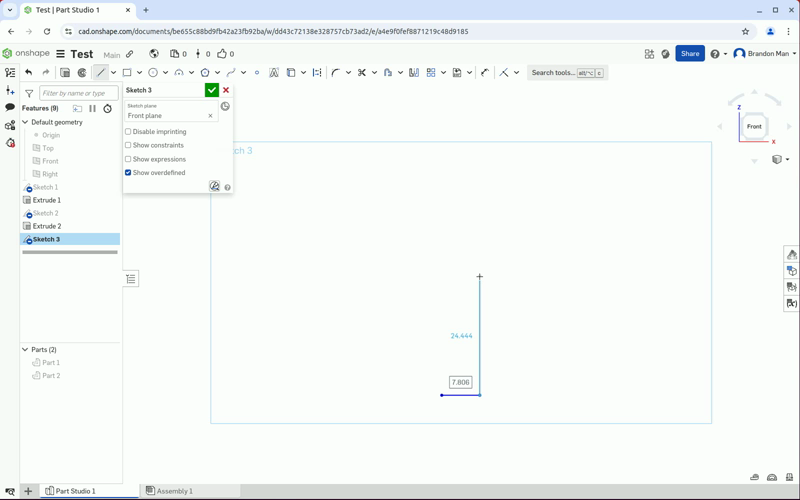
click(479, 276)
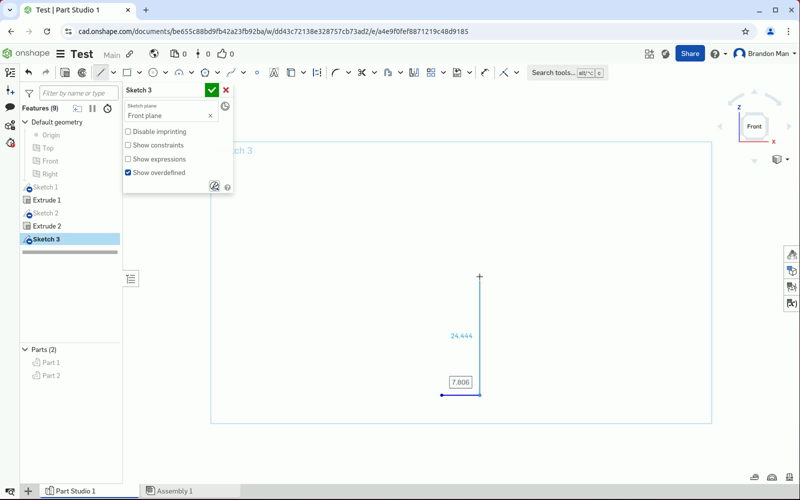
key_up(shift)
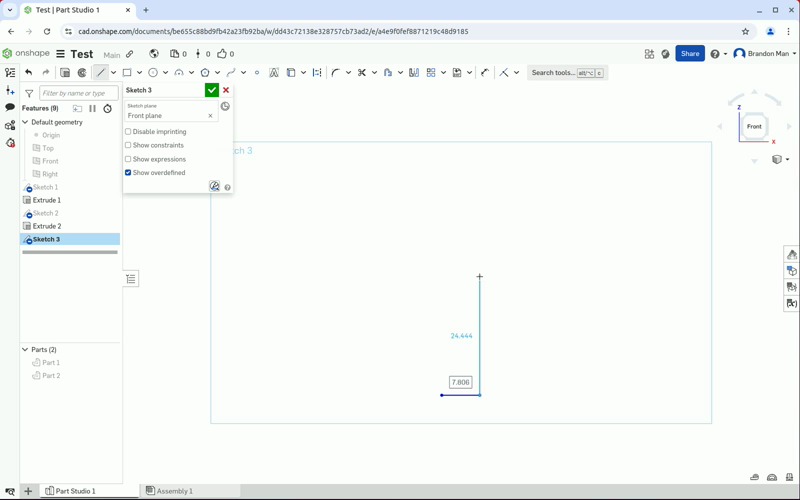
key_down(shift)
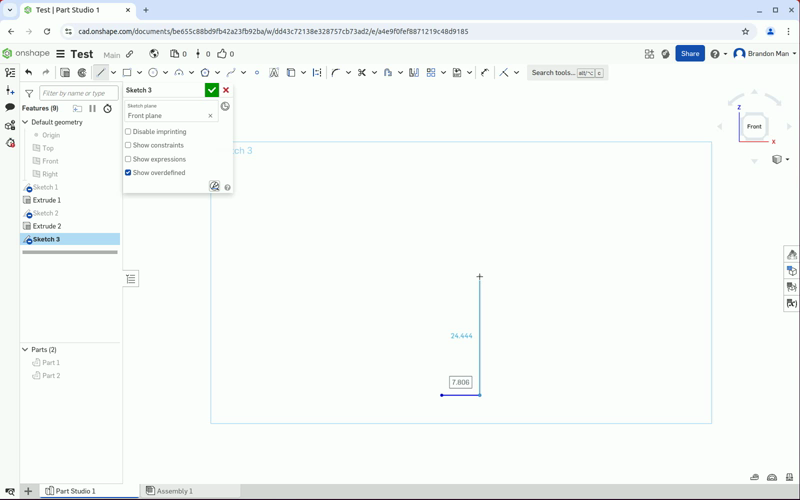
mouse_move(509, 276)
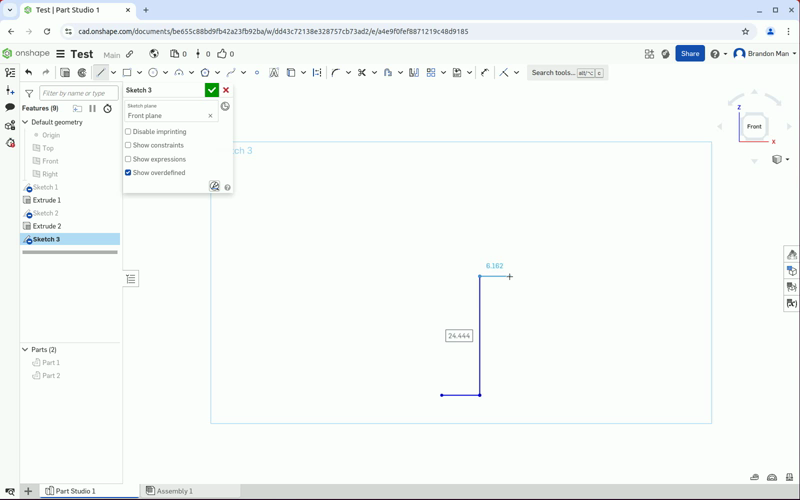
mouse_move(441, 276)
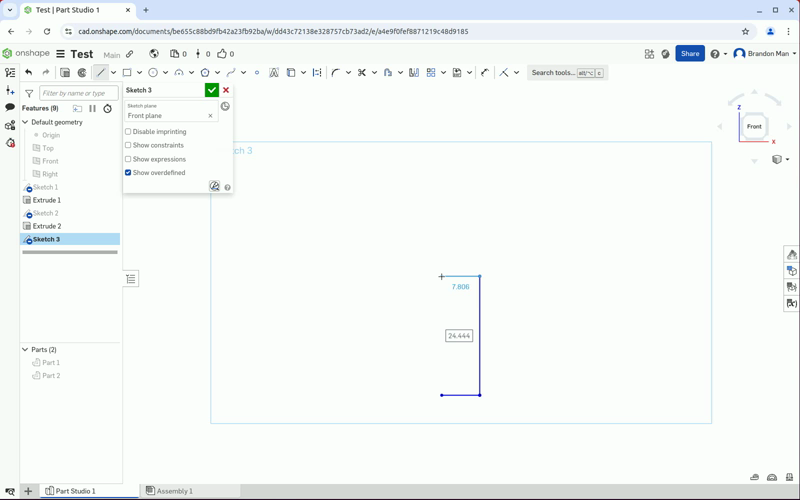
click(441, 276)
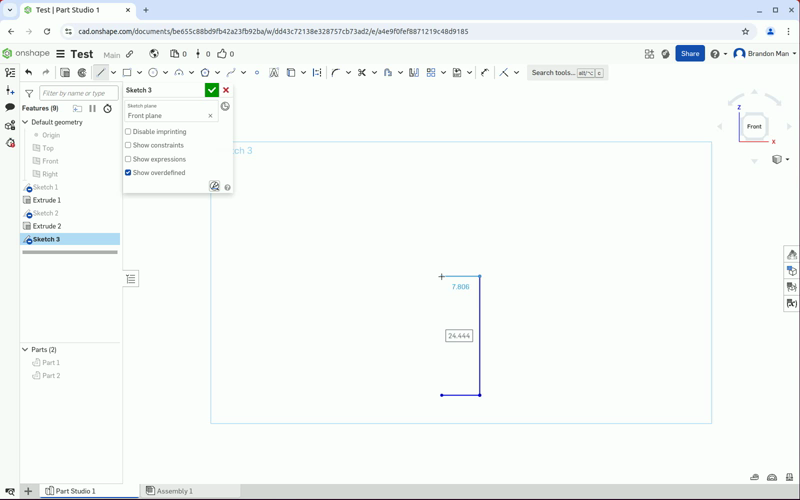
key_up(shift)
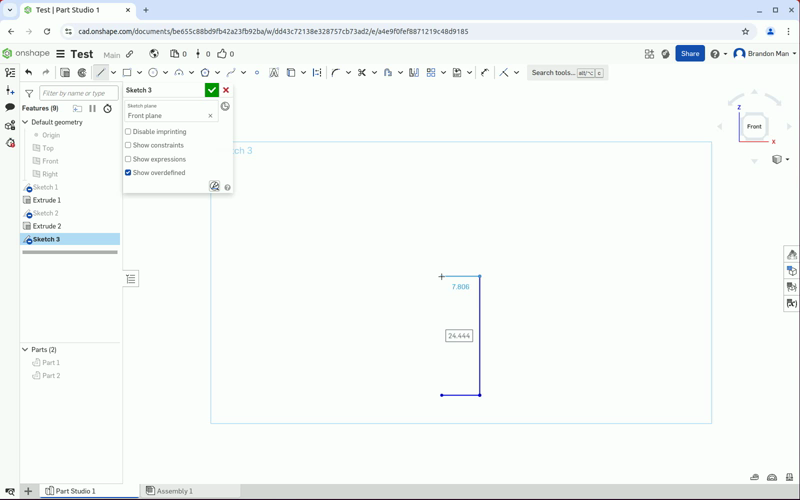
key_down(shift)
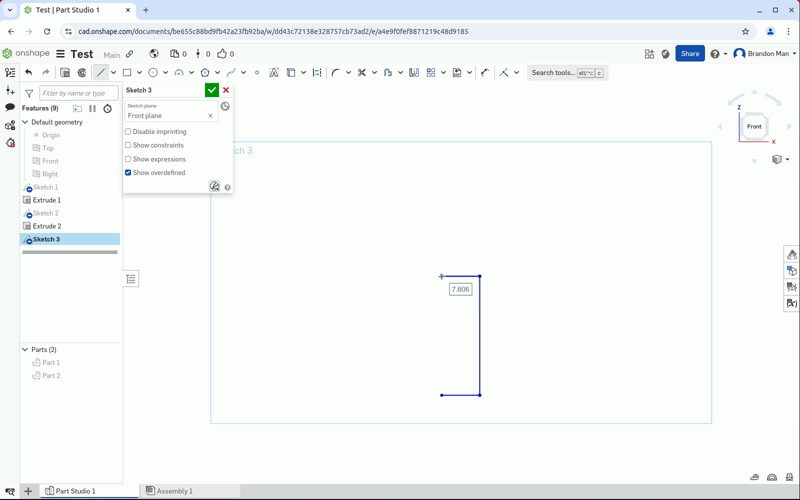
mouse_move(441, 395)
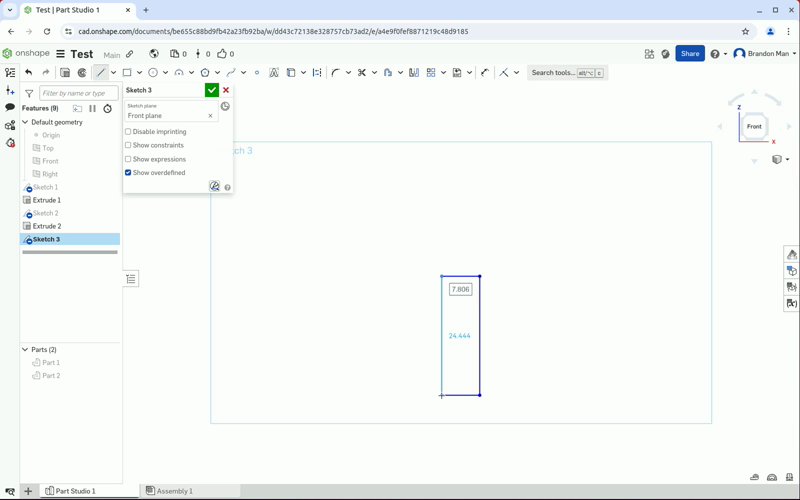
key_up(shift)
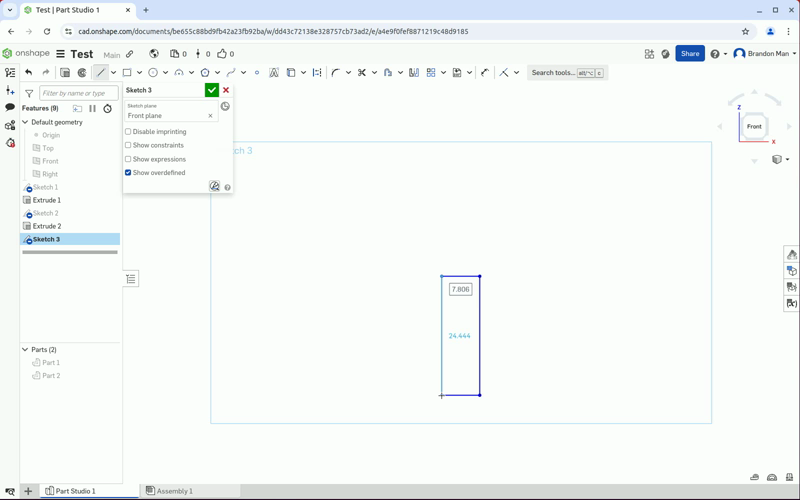
click(441, 395)
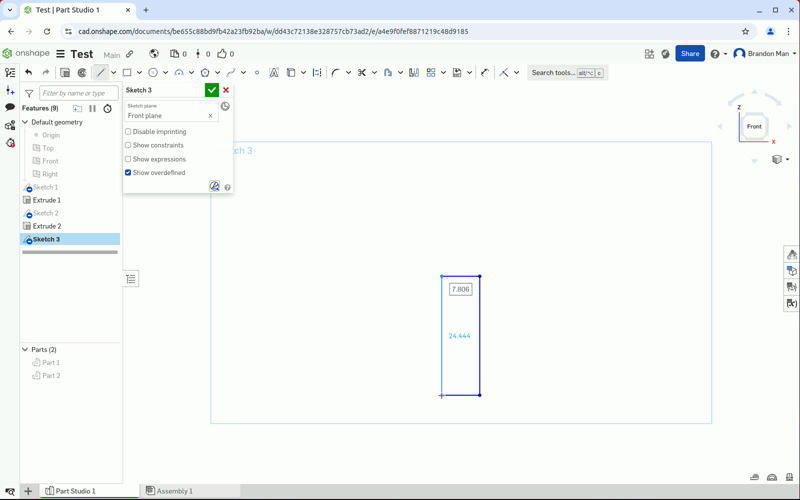
key(esc)
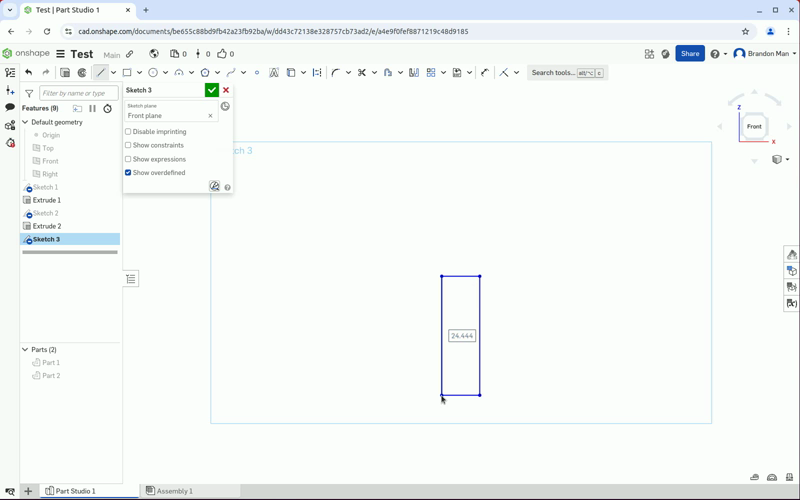
mouse_move(472, 377)
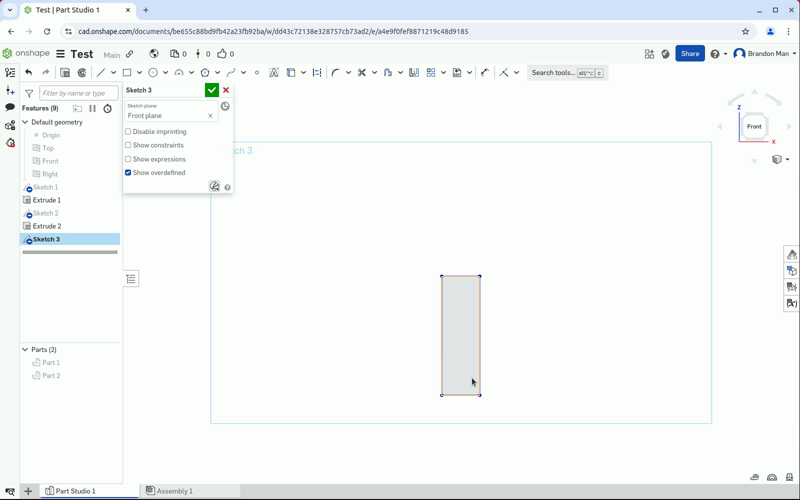
click(472, 377)
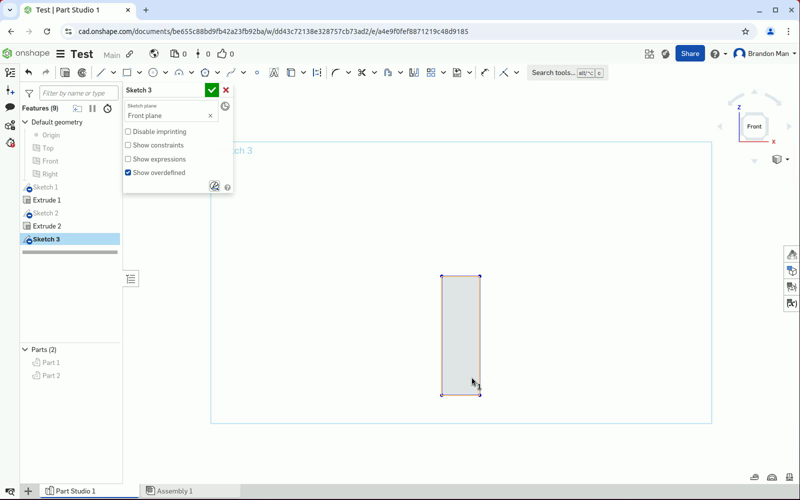
mouse_move(73, 352)
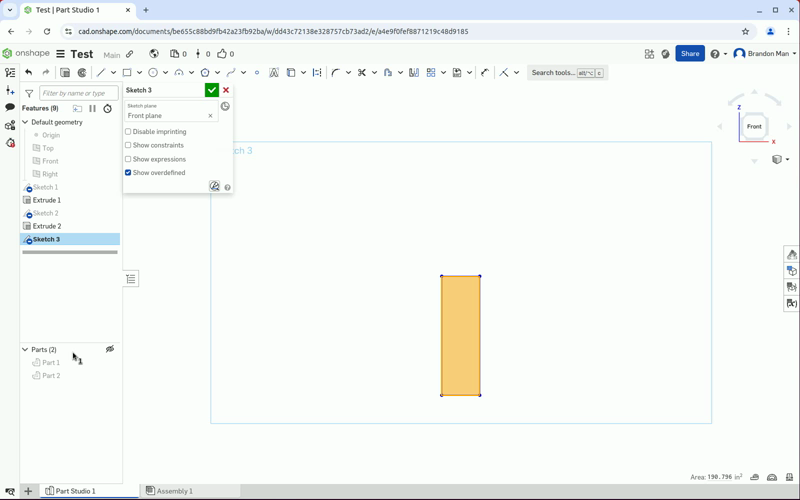
key(shift+y)
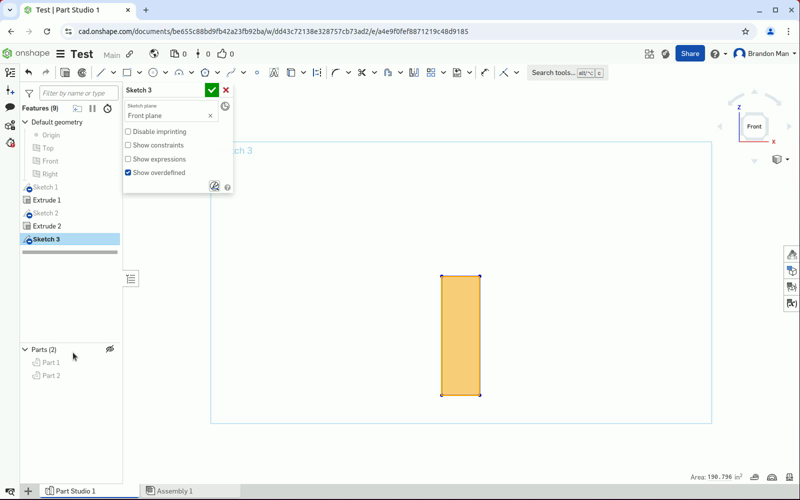
key(shift+e)
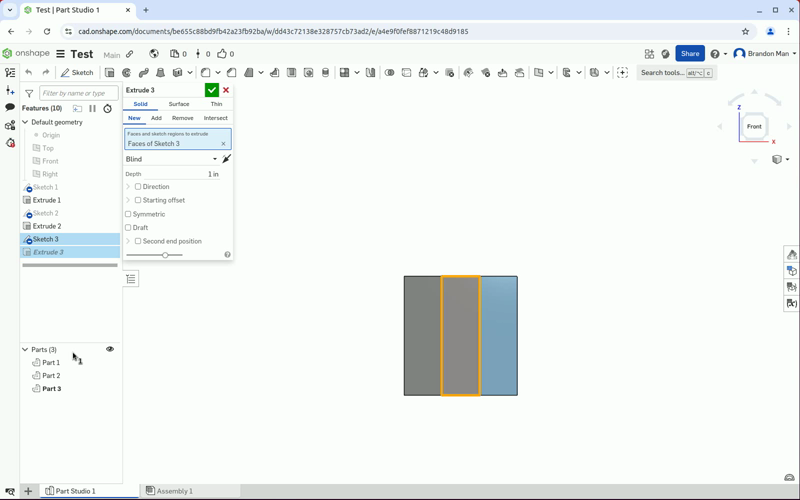
mouse_move(143, 106)
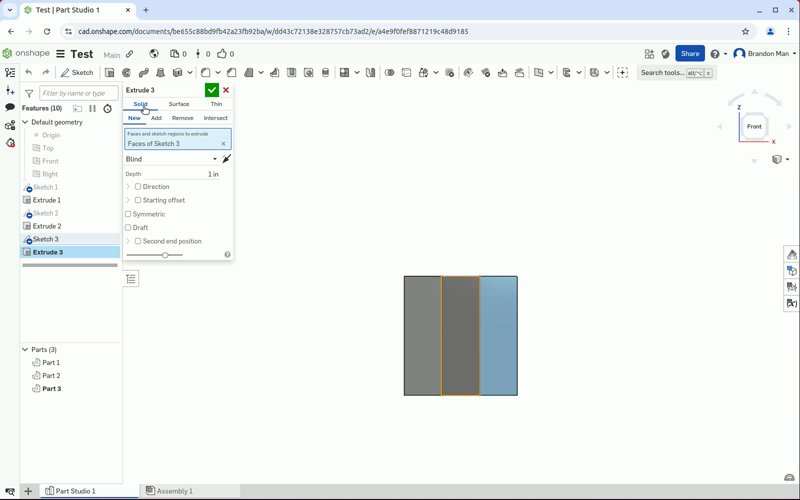
click(143, 106)
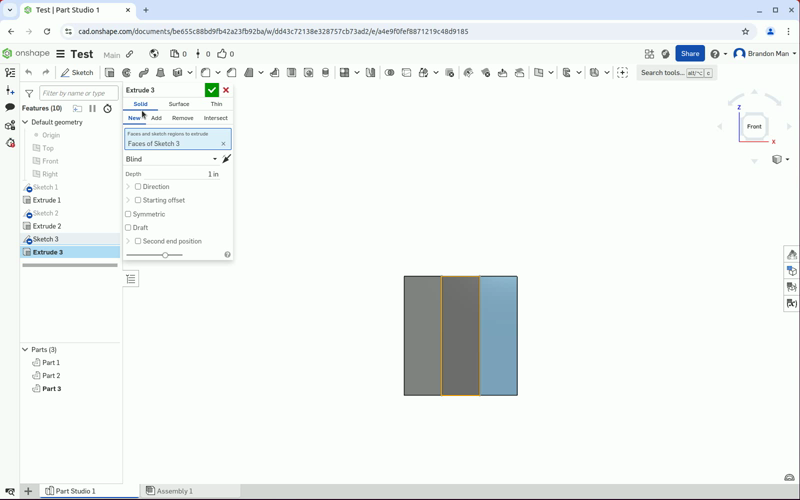
mouse_move(137, 120)
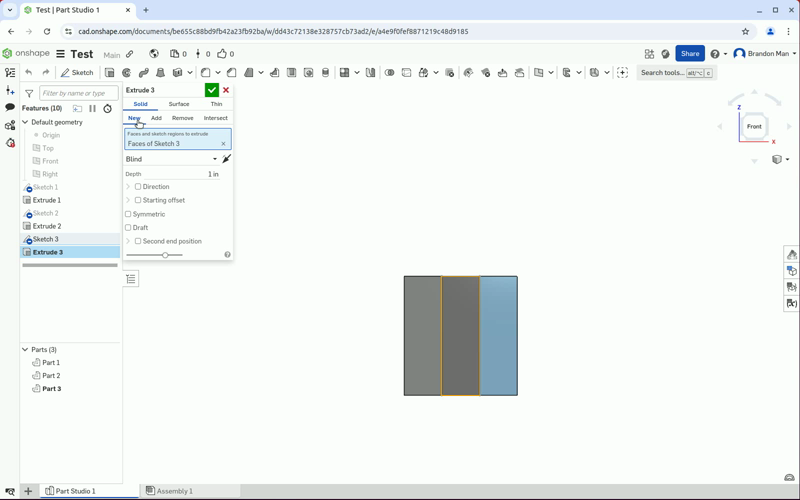
click(137, 120)
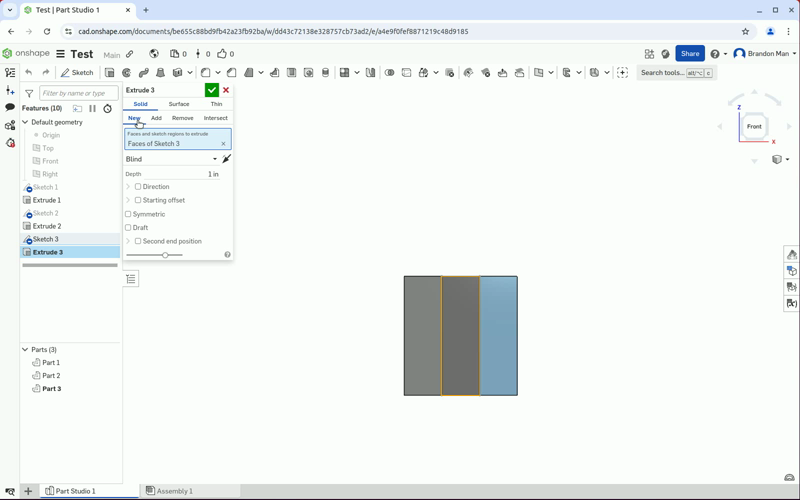
key(tab, 4)
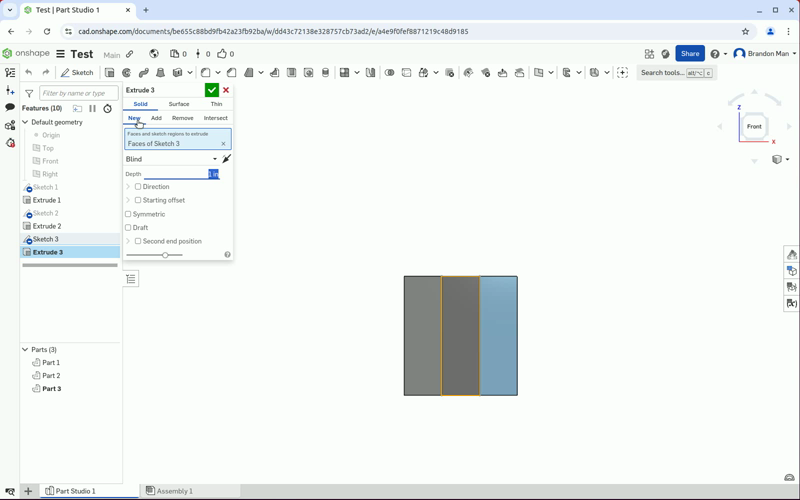
text(0.482)
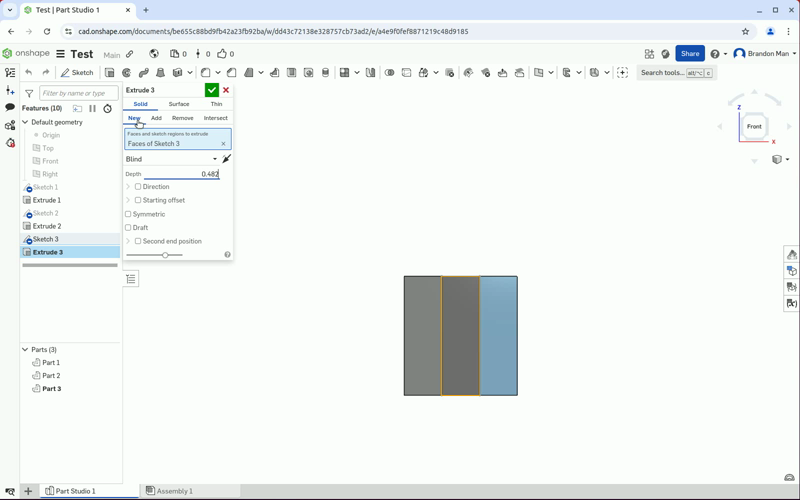
key(tab, 3)
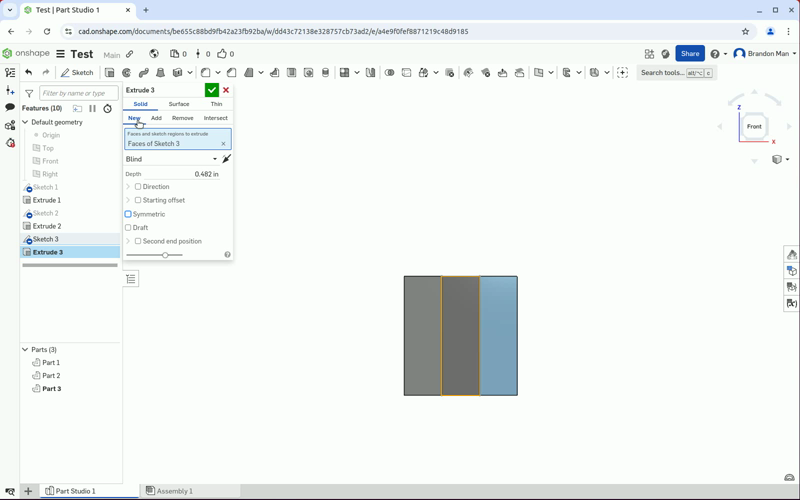
key(space)
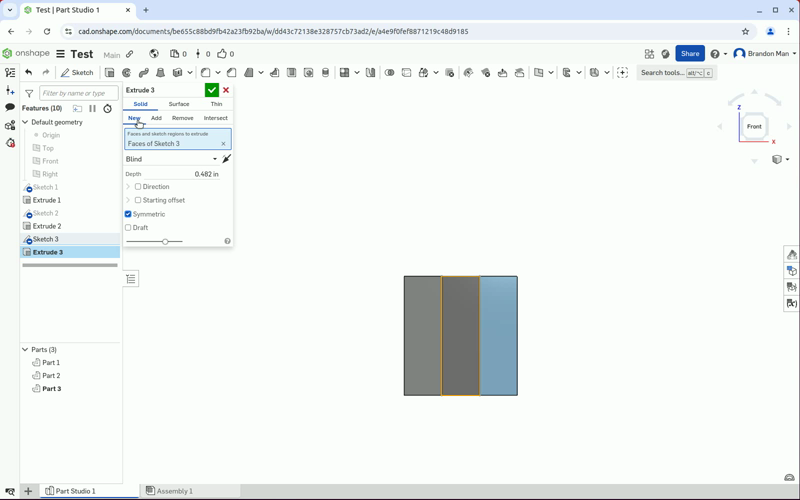
key(enter)
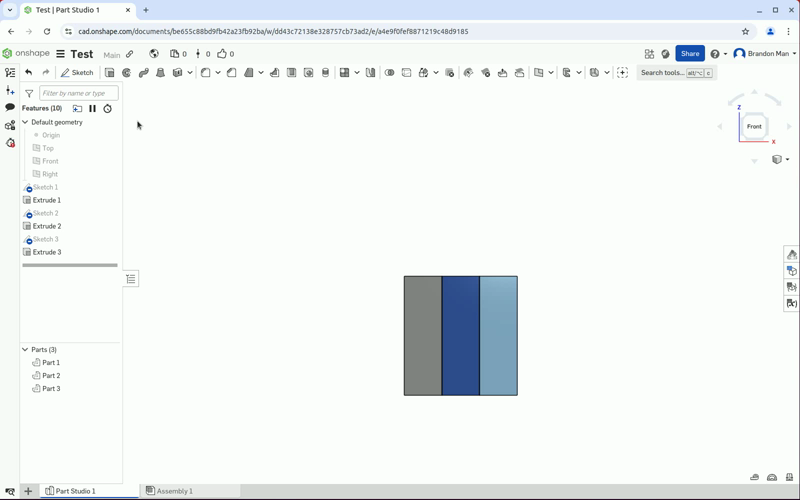
key(shift+h)
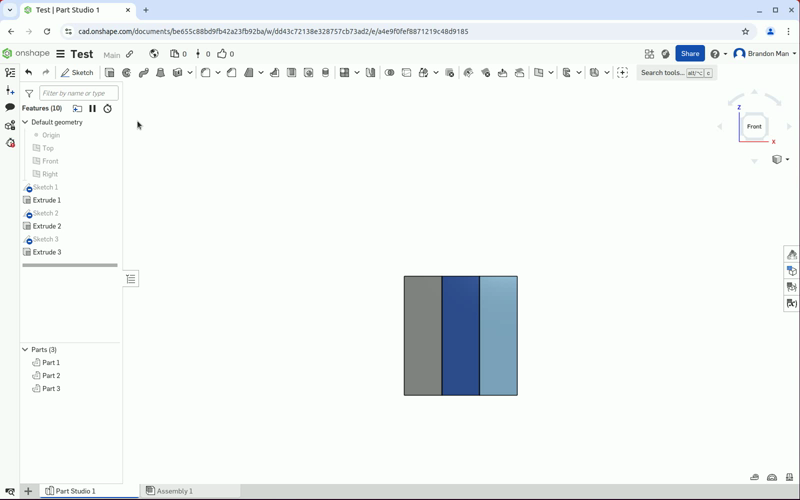
key(shift+h)
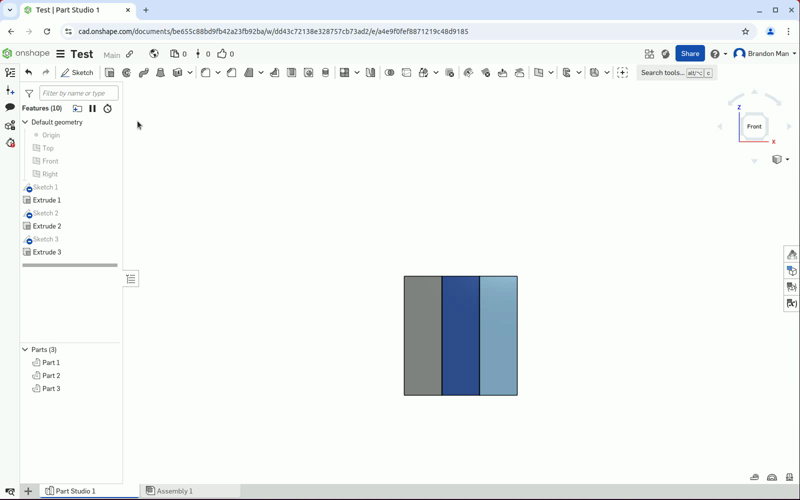
key(shift+7)
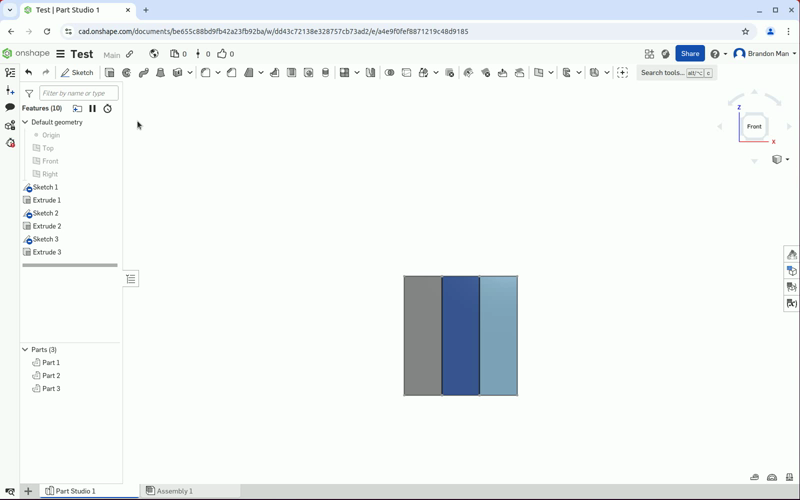
key(left, 2)
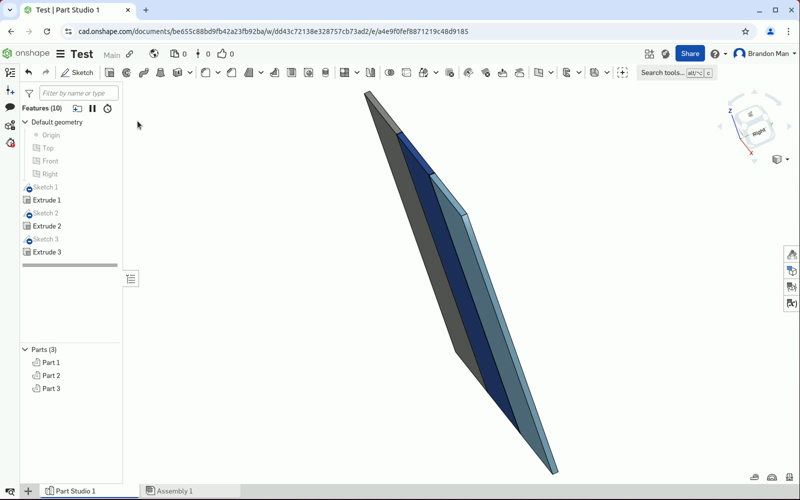
key(down, 2)
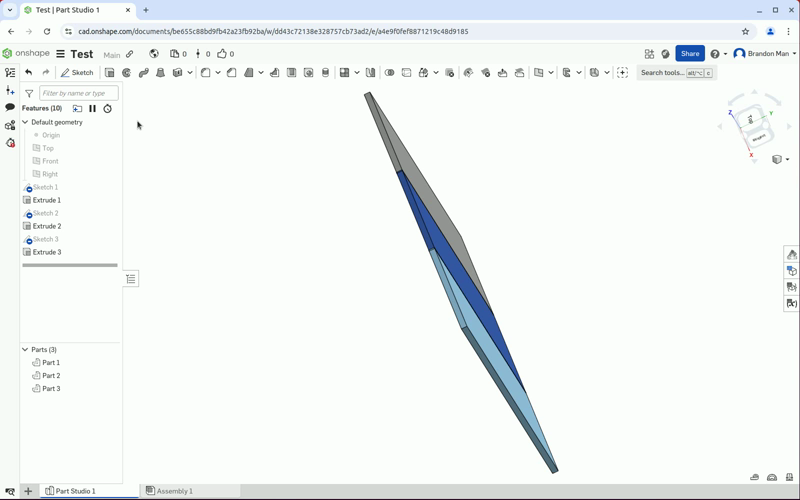
key(up, 2)
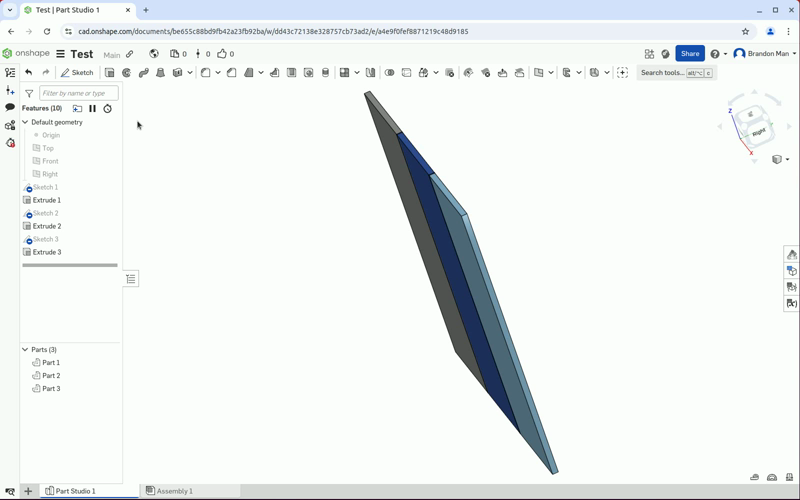
key(right, 2)
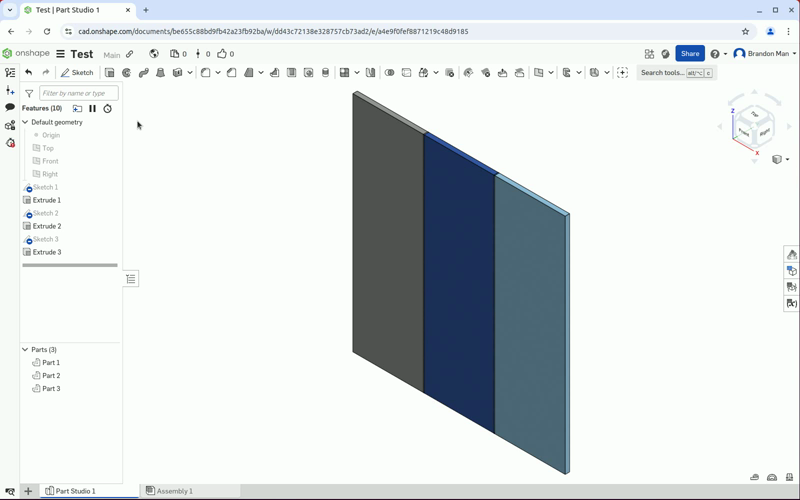
mouse_move(73, 189)
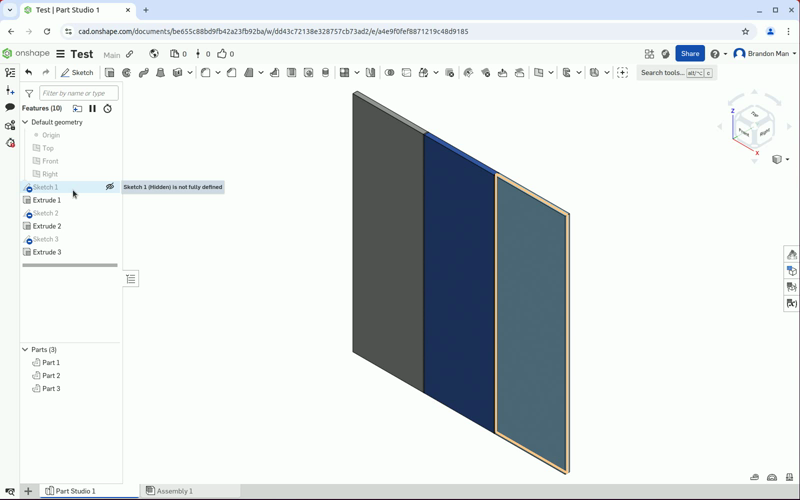
click(73, 189)